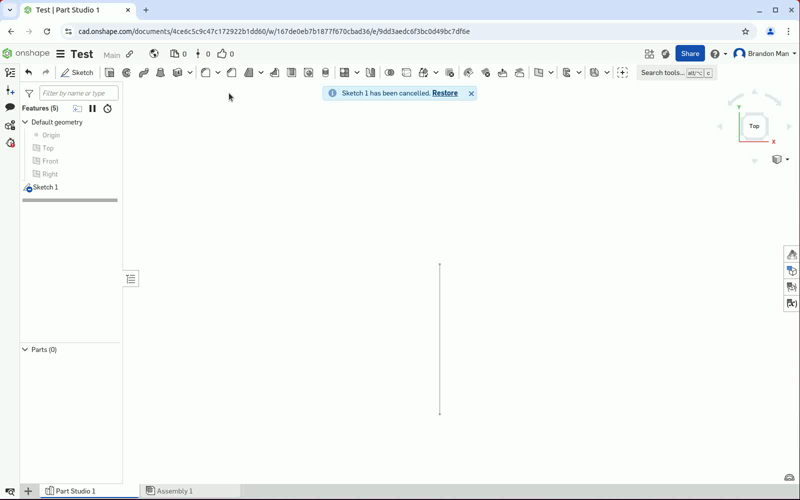
key(shift+h)
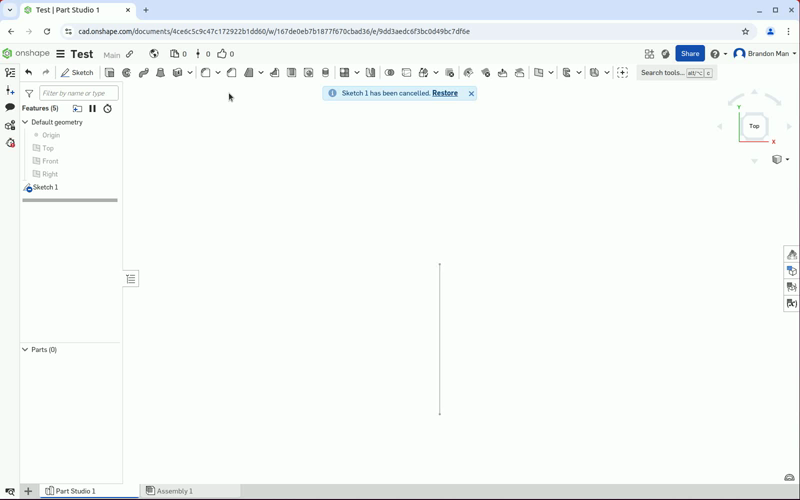
mouse_move(73, 352)
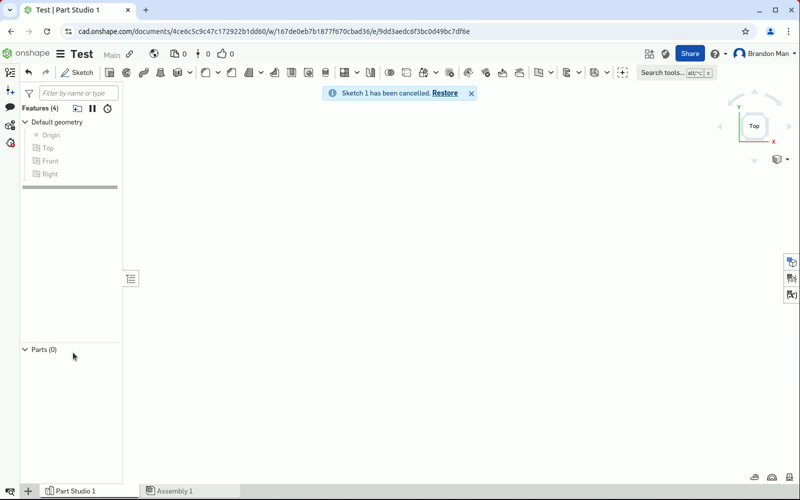
key(y)
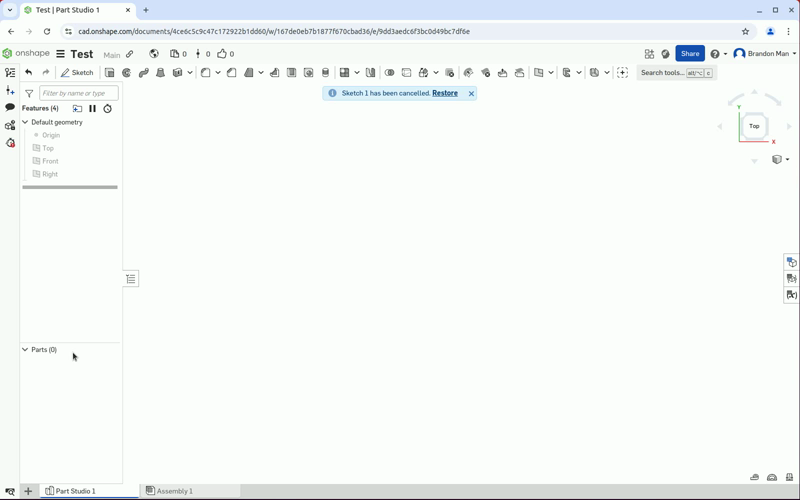
key(shift+p)
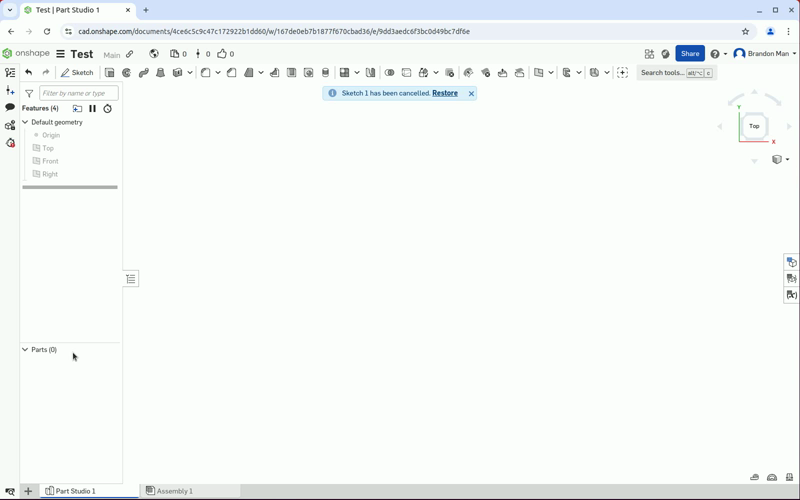
key(space)
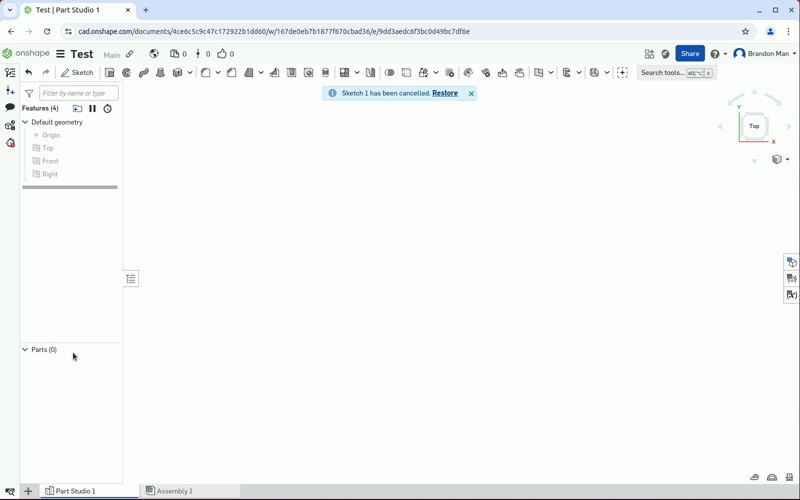
key_down(shift)
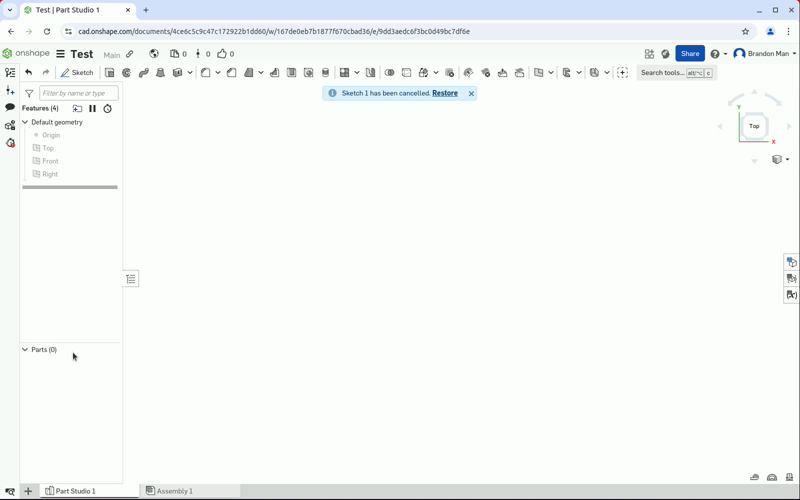
key(up)
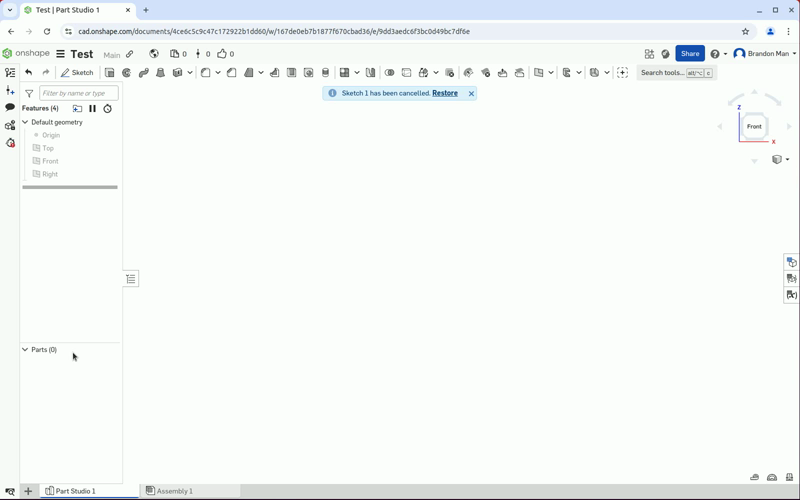
key_up(shift)
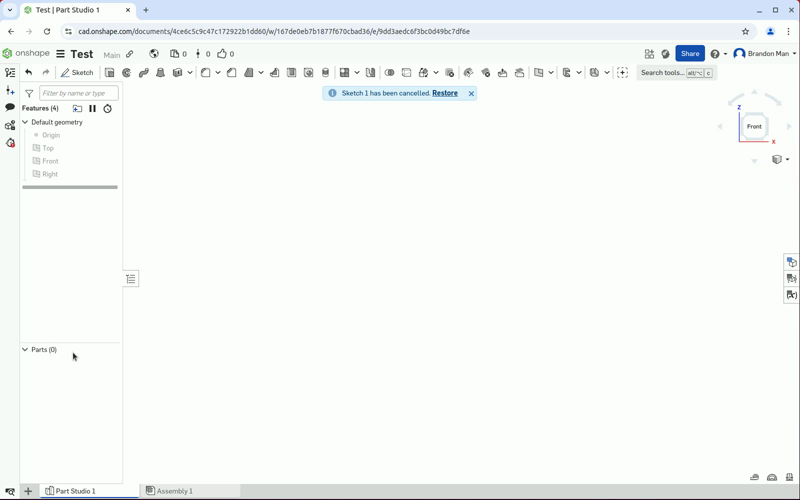
mouse_move(73, 352)
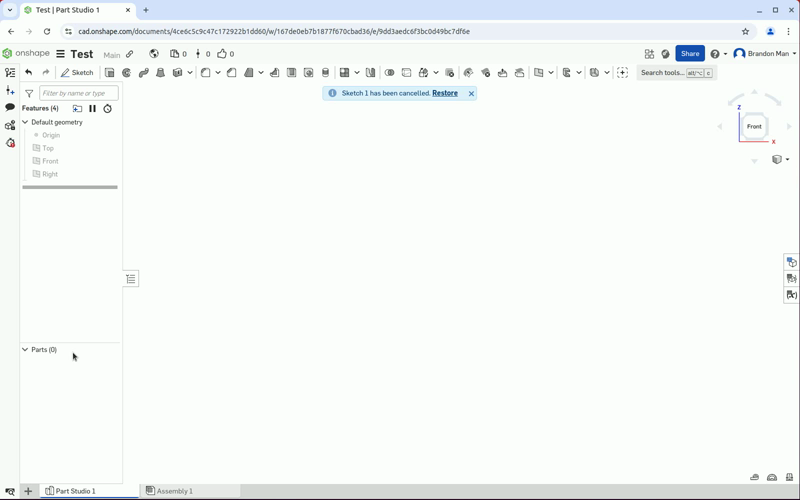
key(shift+y)
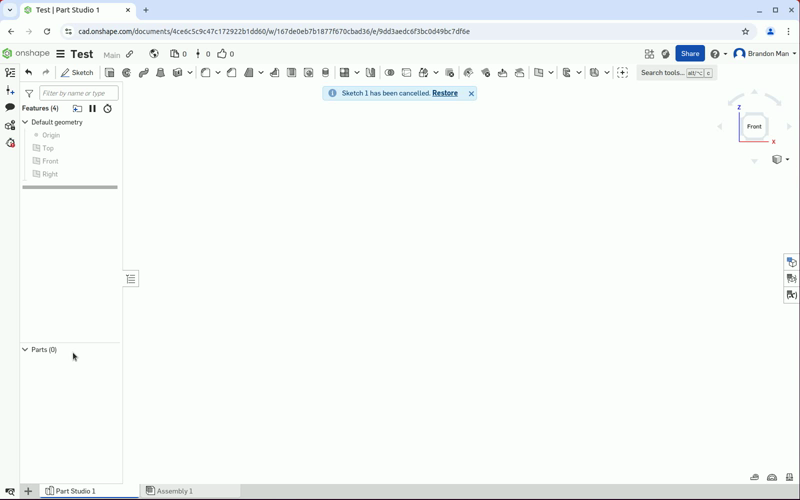
key(shift+s)
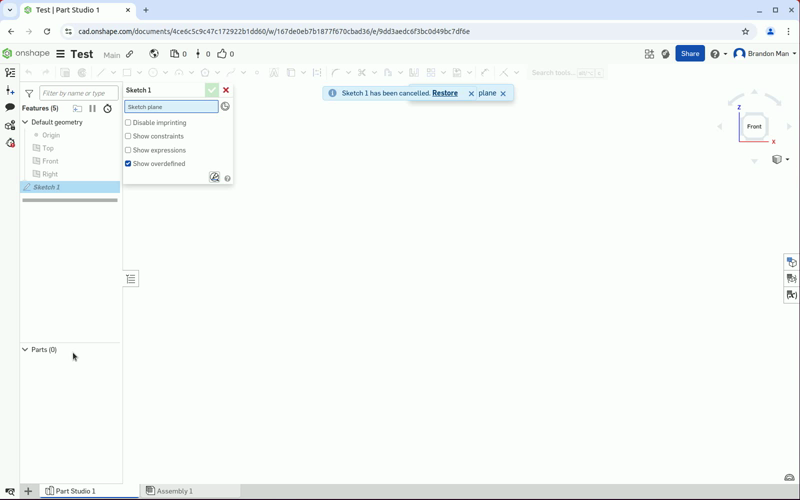
mouse_move(73, 163)
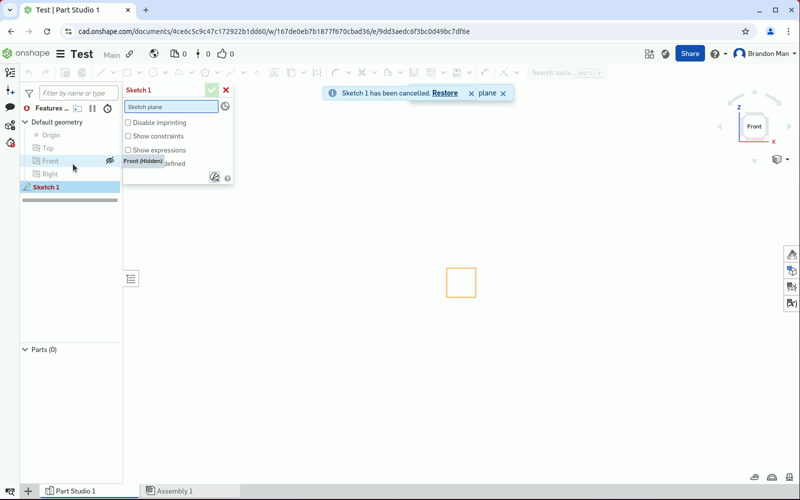
click(73, 163)
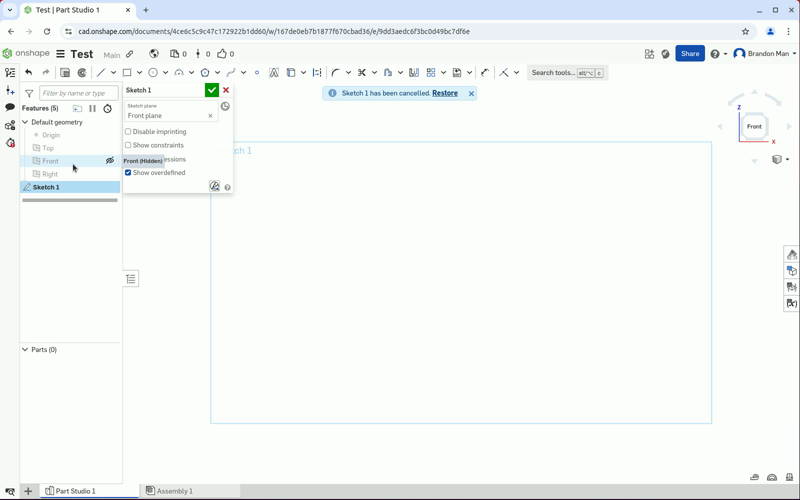
mouse_move(73, 352)
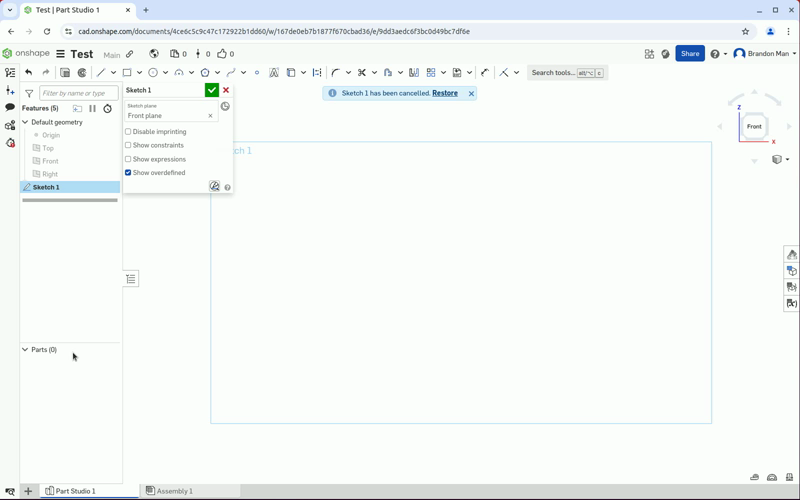
key(y)
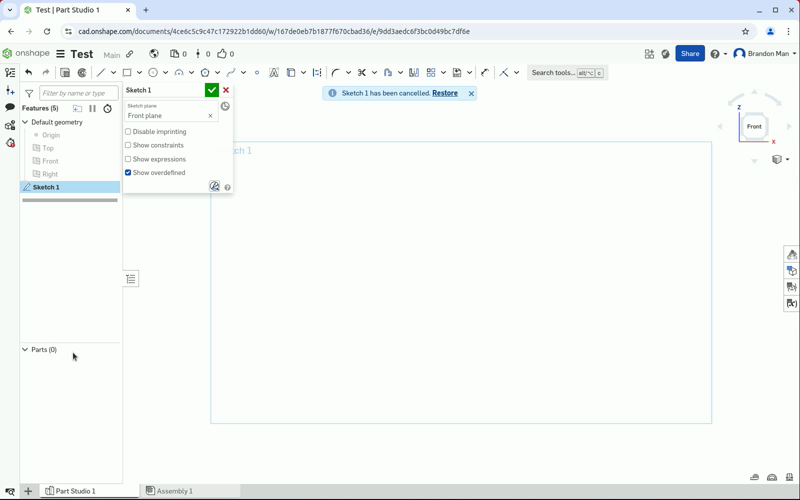
key(l)
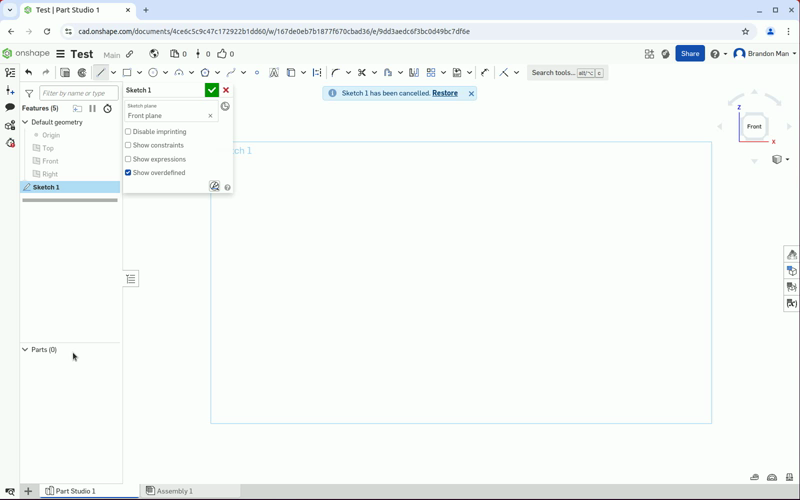
key_down(shift)
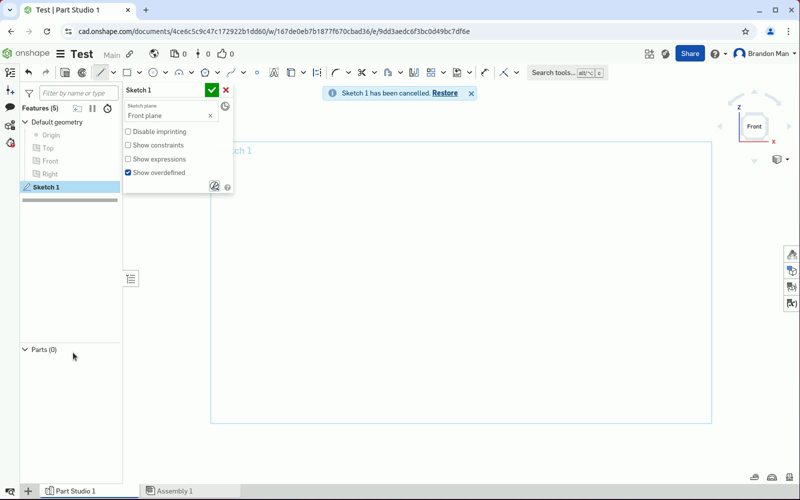
mouse_move(413, 348)
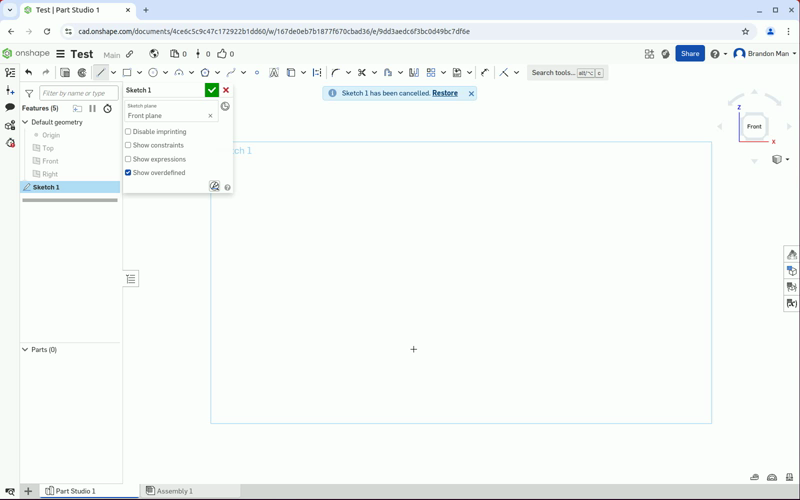
click(413, 348)
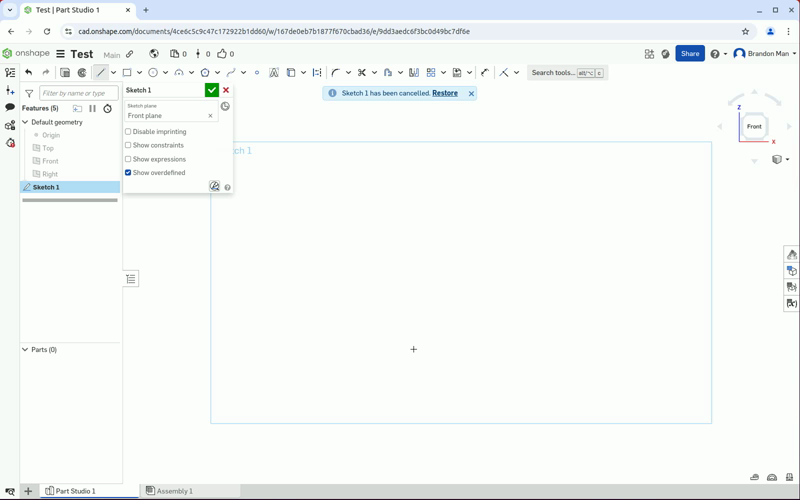
key_up(shift)
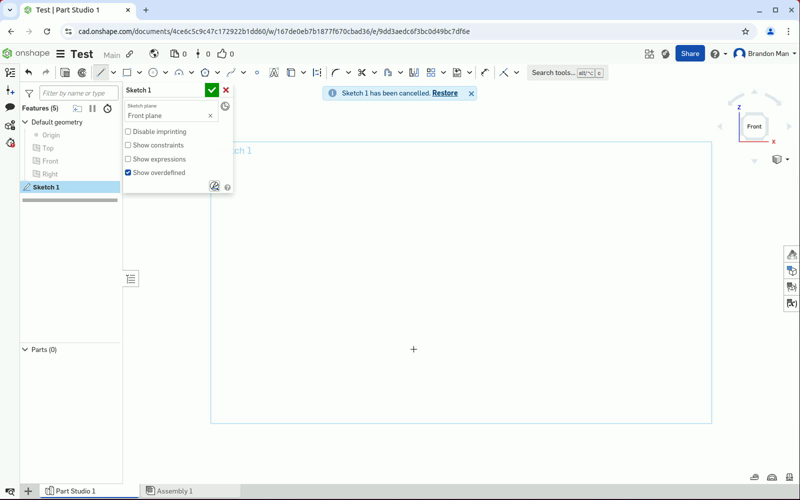
key_down(shift)
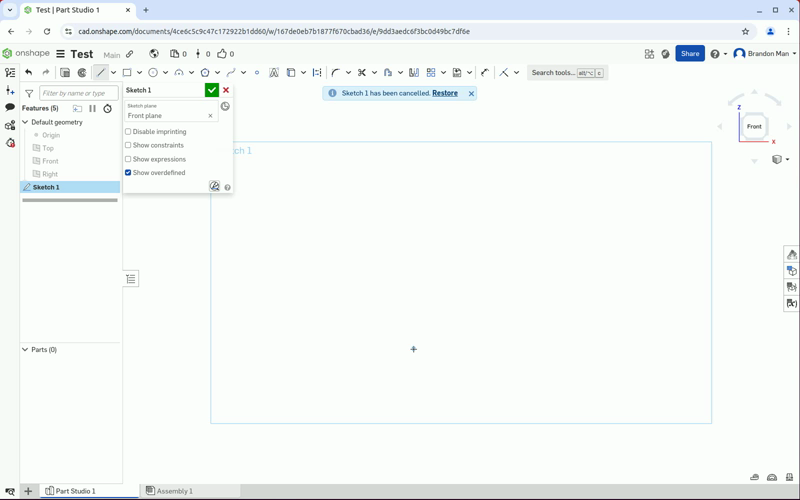
mouse_move(506, 348)
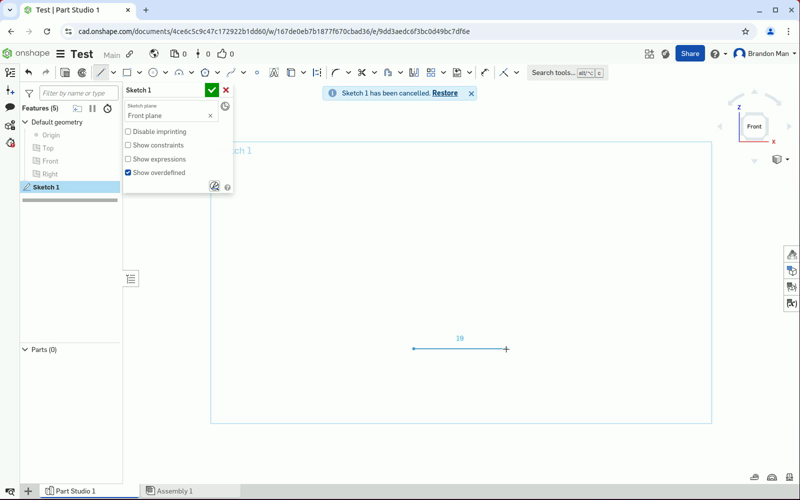
click(506, 348)
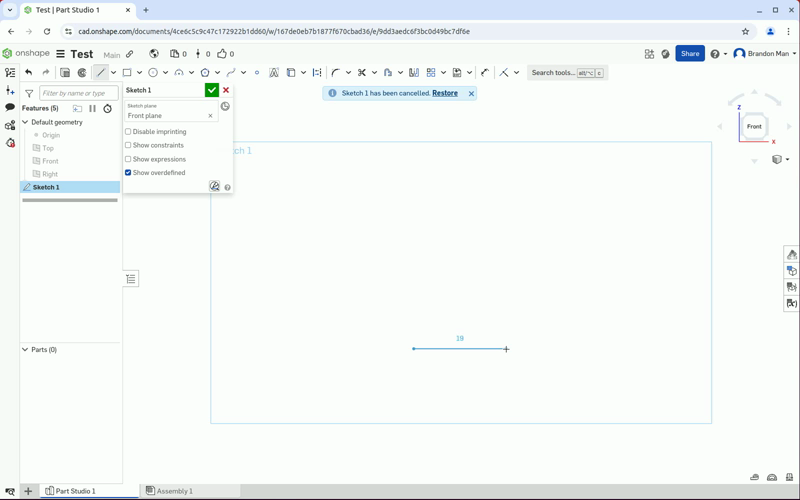
key_up(shift)
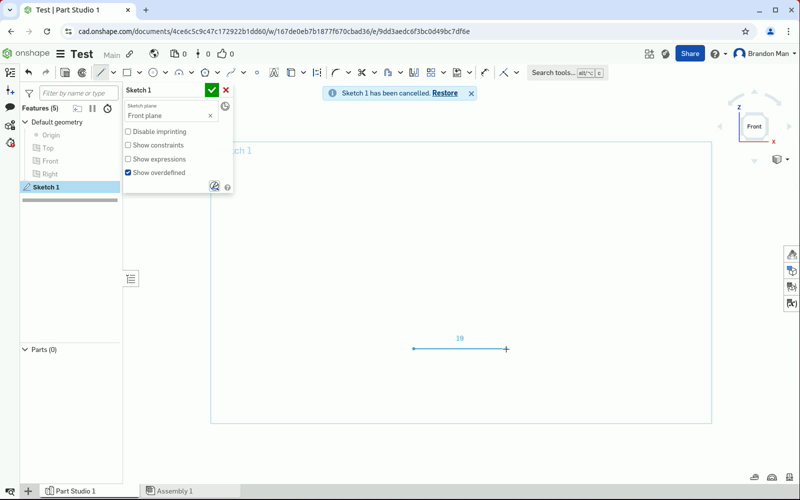
key_down(shift)
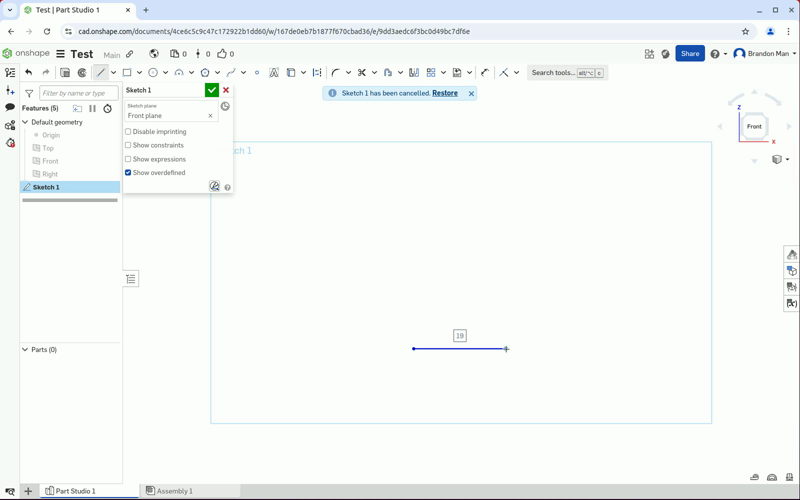
mouse_move(506, 217)
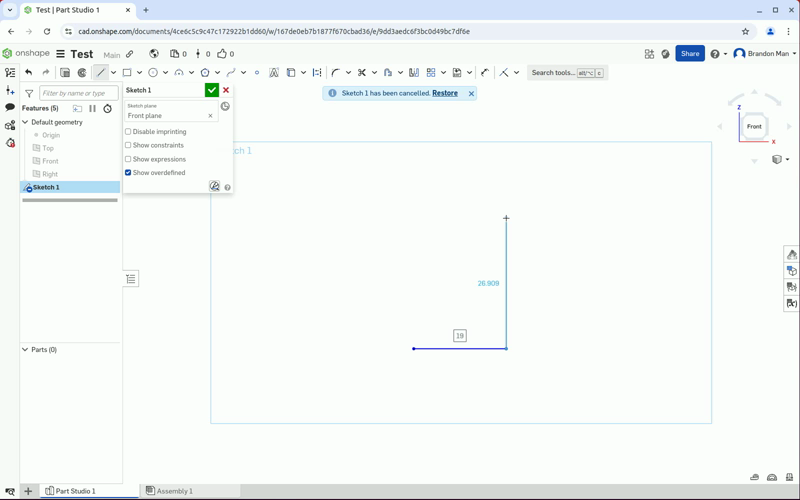
click(506, 217)
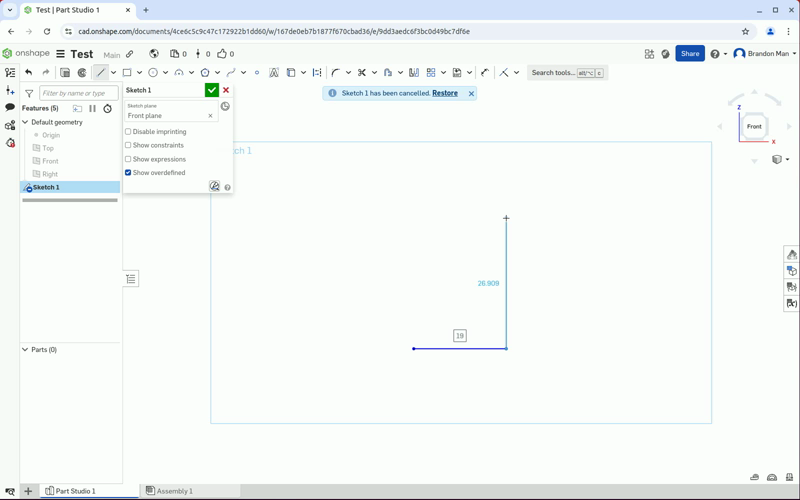
key_up(shift)
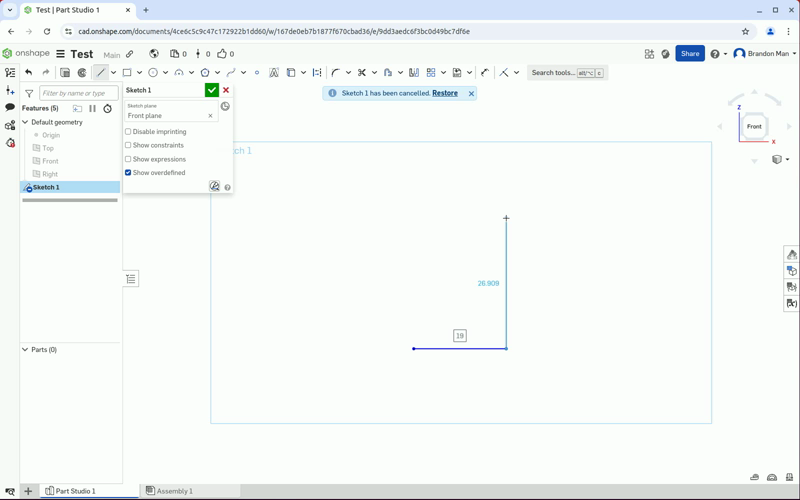
key_down(shift)
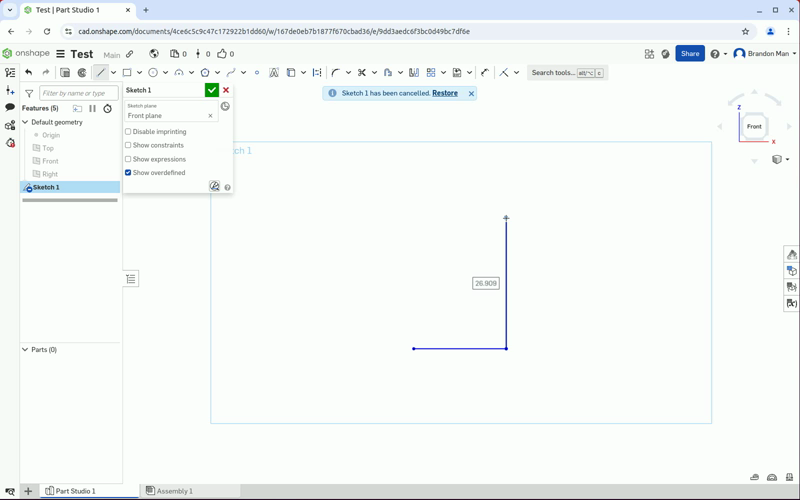
mouse_move(536, 217)
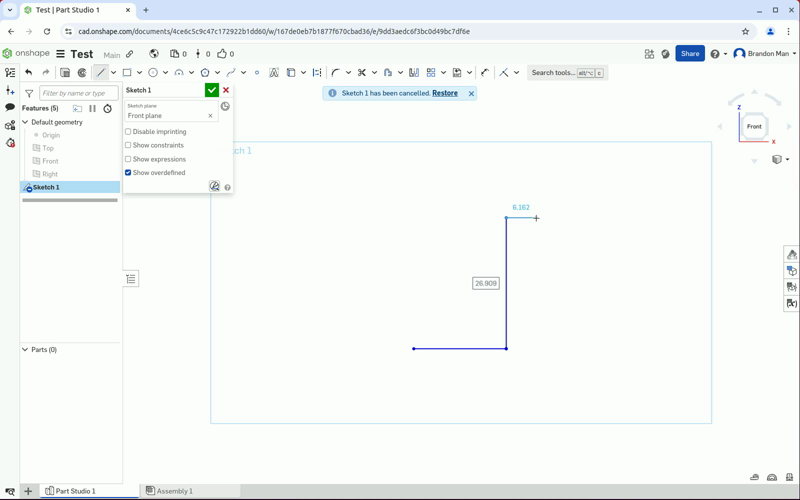
mouse_move(489, 217)
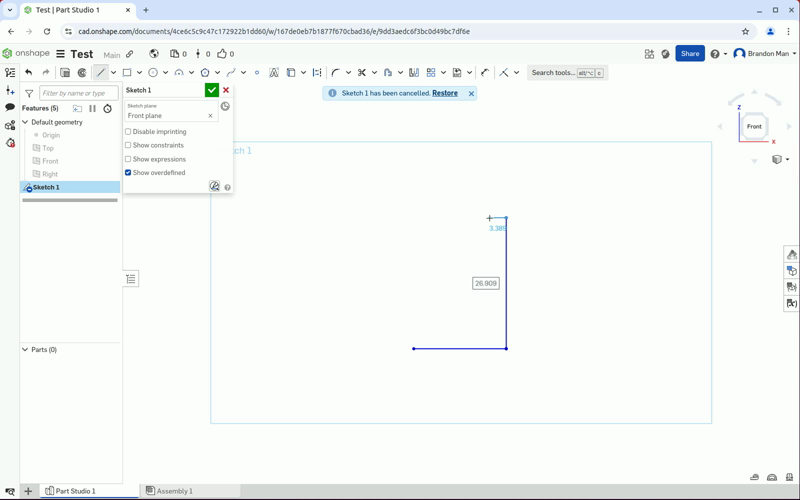
click(489, 217)
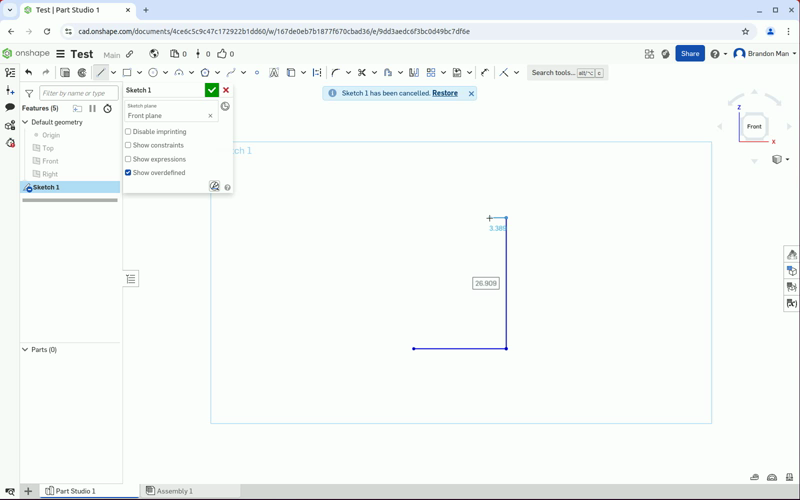
key_up(shift)
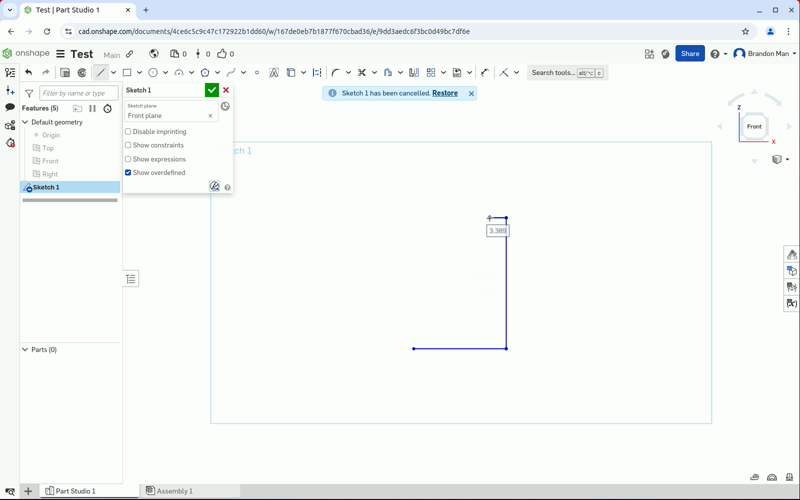
key(esc)
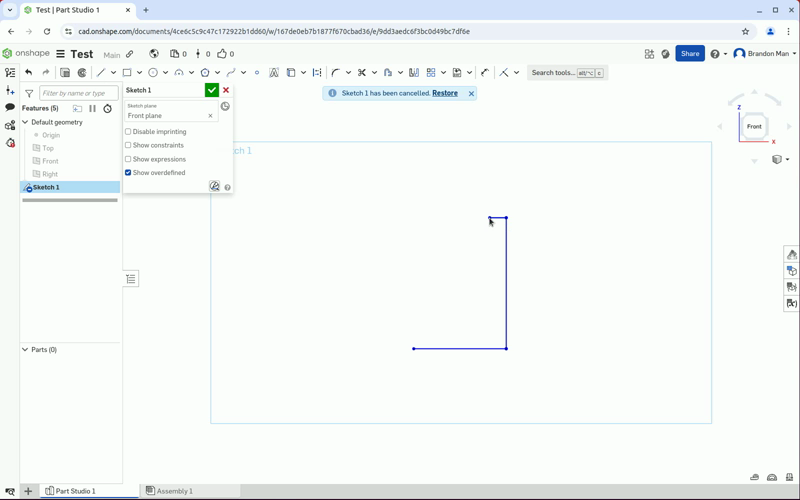
key(a)
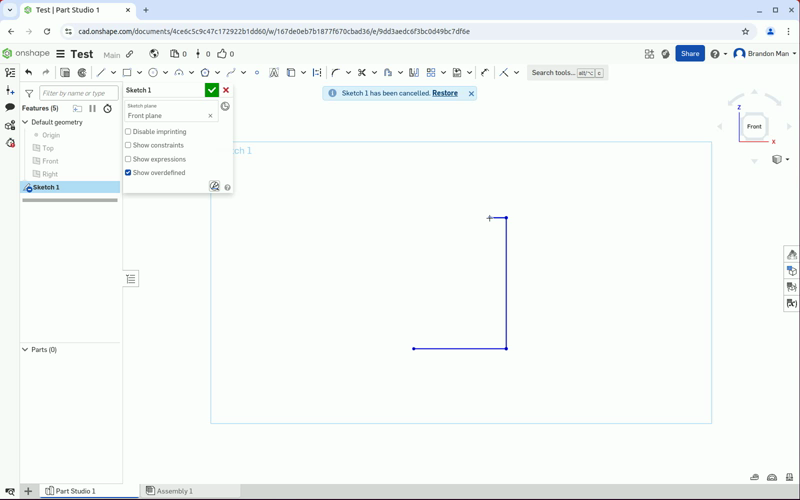
mouse_move(489, 217)
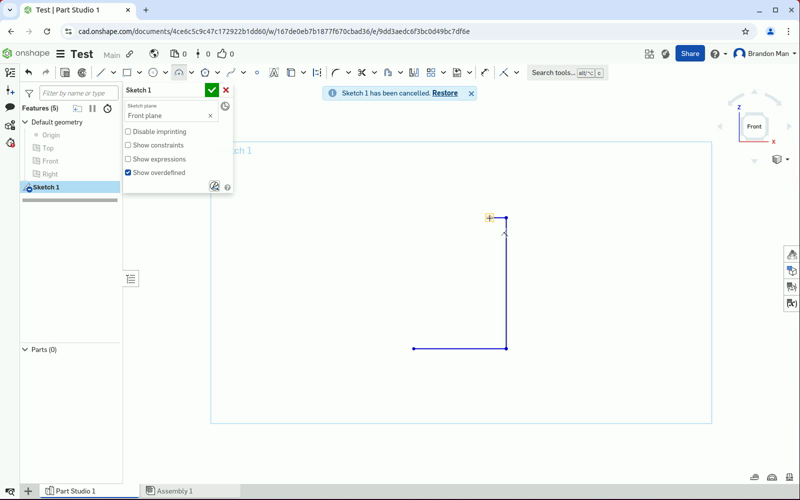
click(489, 217)
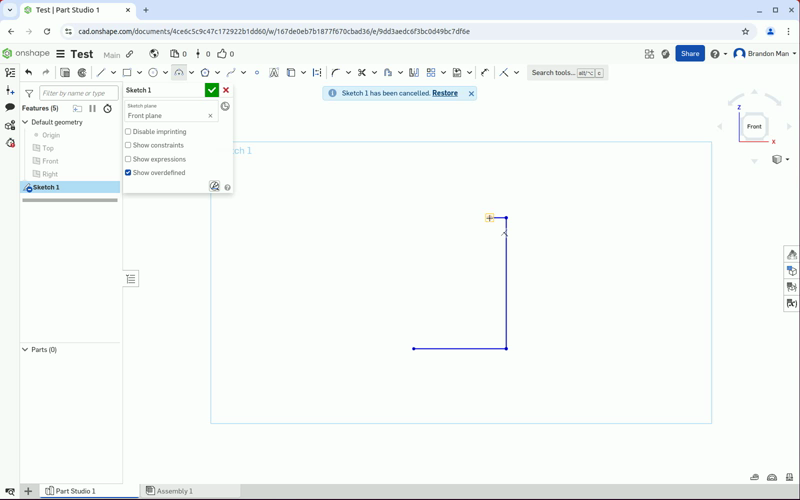
key_down(shift)
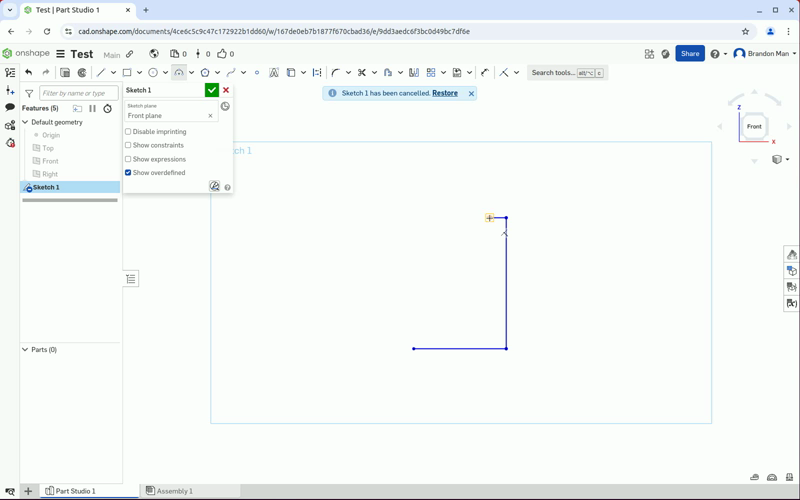
mouse_move(430, 217)
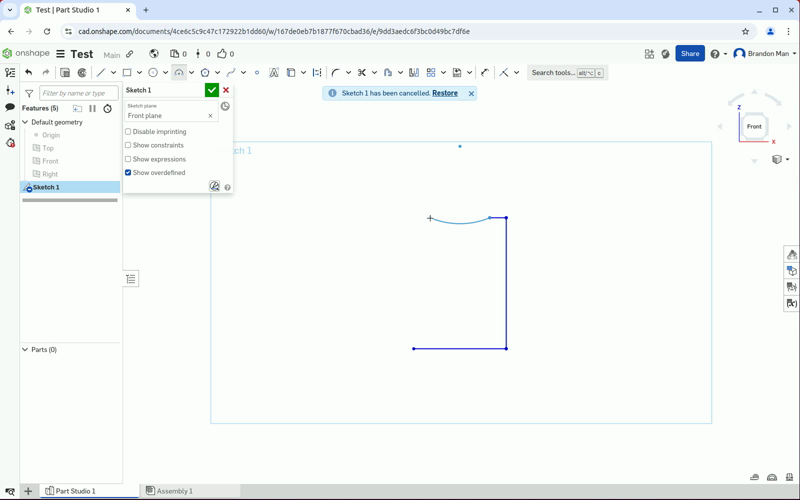
click(430, 217)
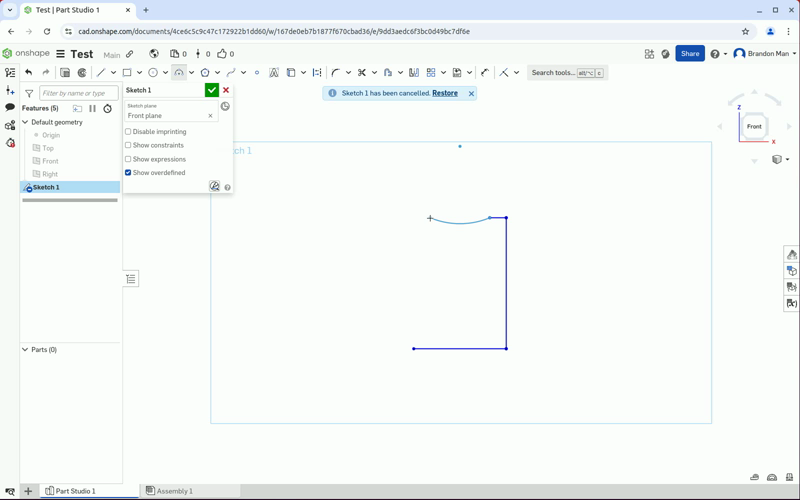
mouse_move(460, 247)
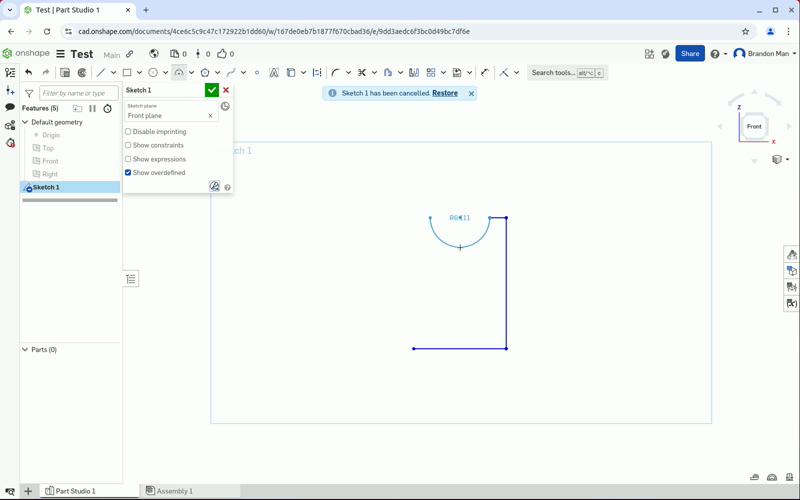
click(460, 247)
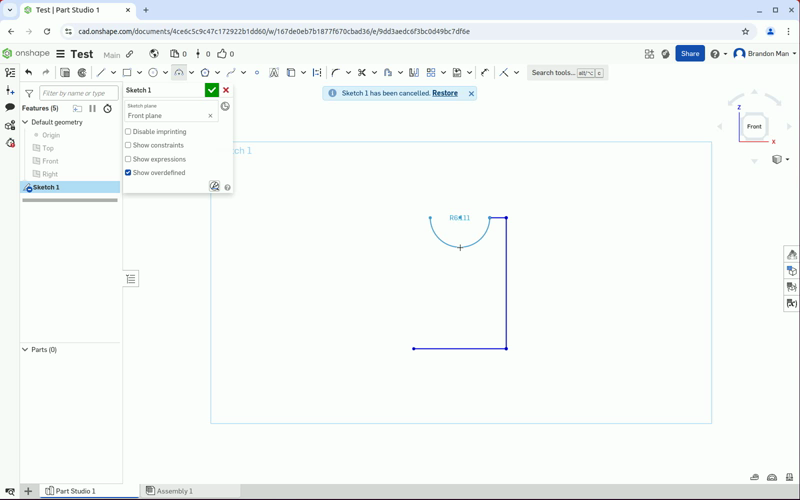
key_up(shift)
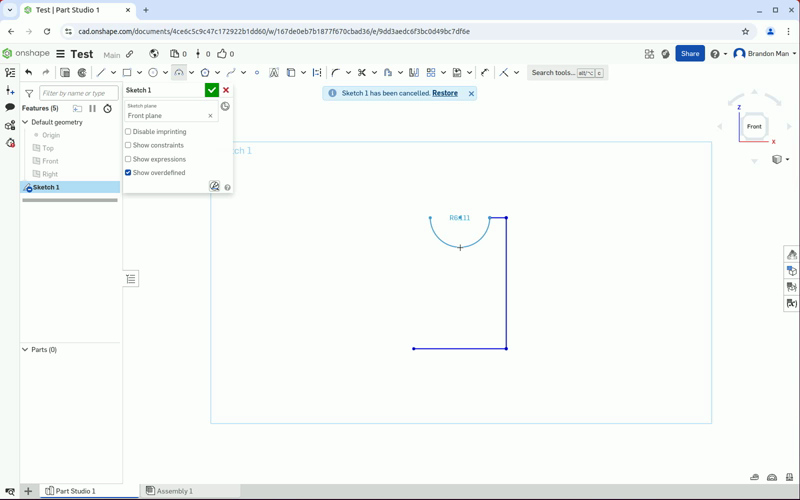
key(esc)
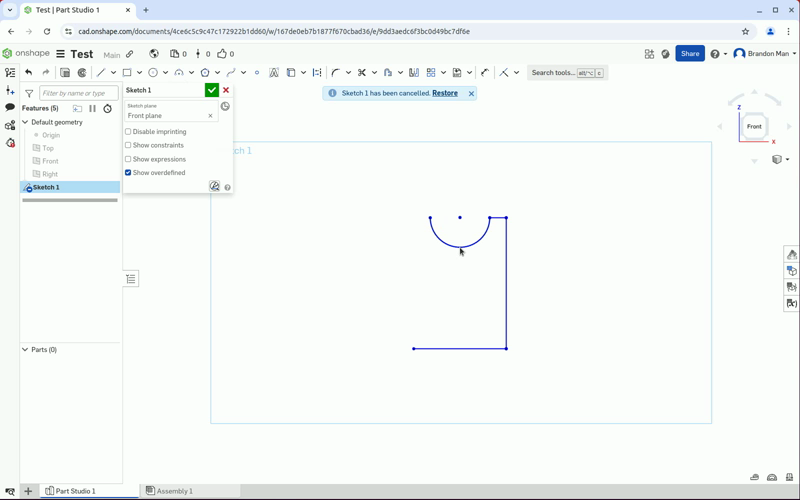
key(l)
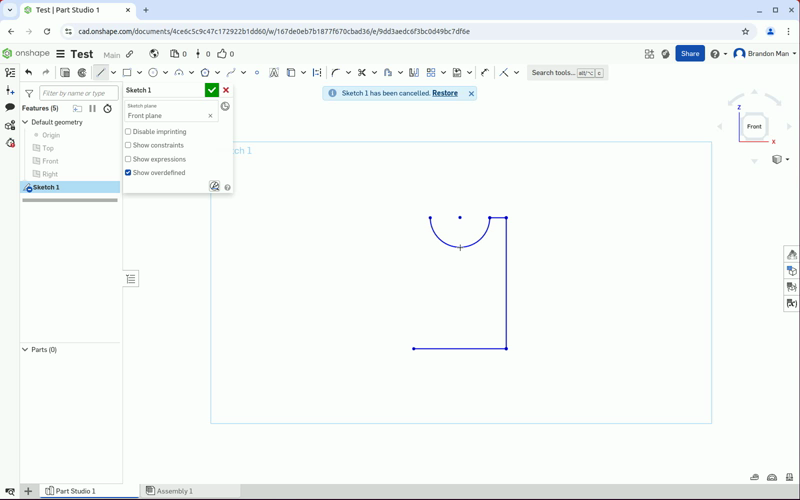
mouse_move(430, 217)
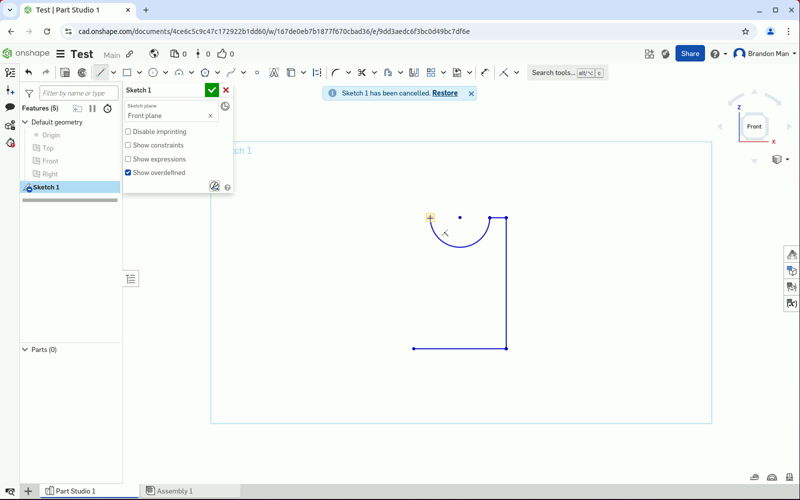
click(430, 217)
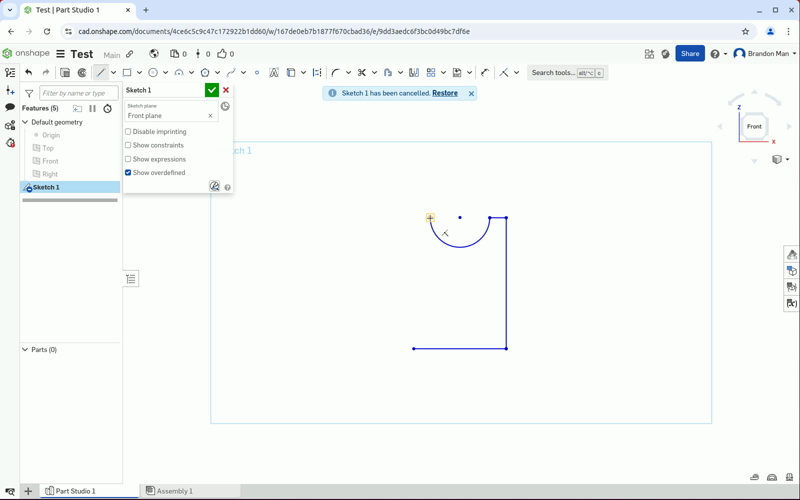
key_down(shift)
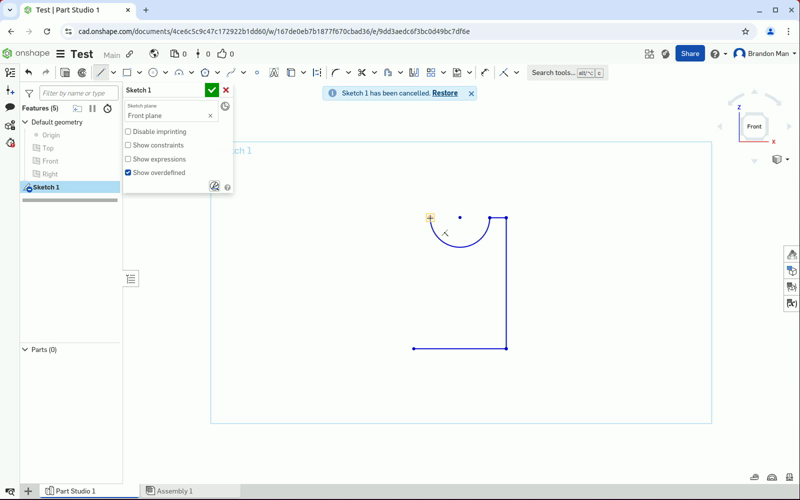
mouse_move(460, 217)
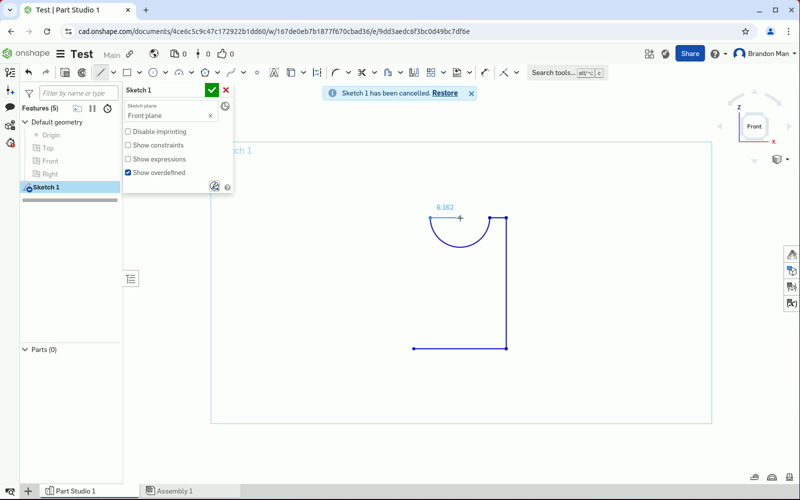
mouse_move(413, 217)
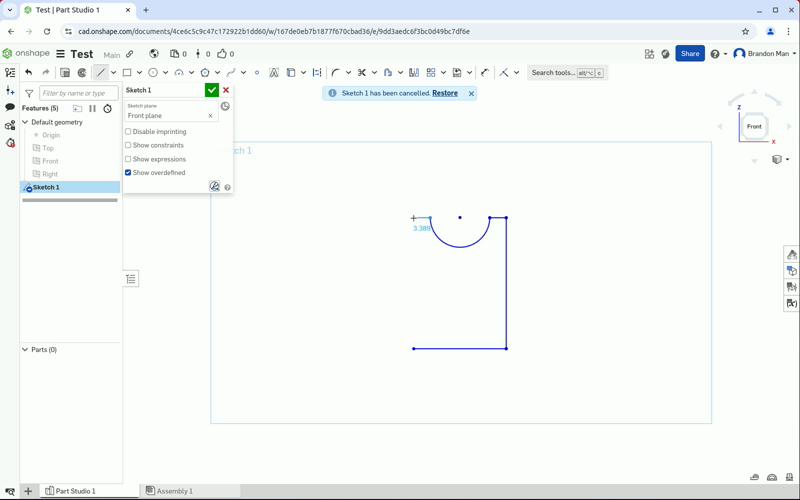
click(413, 217)
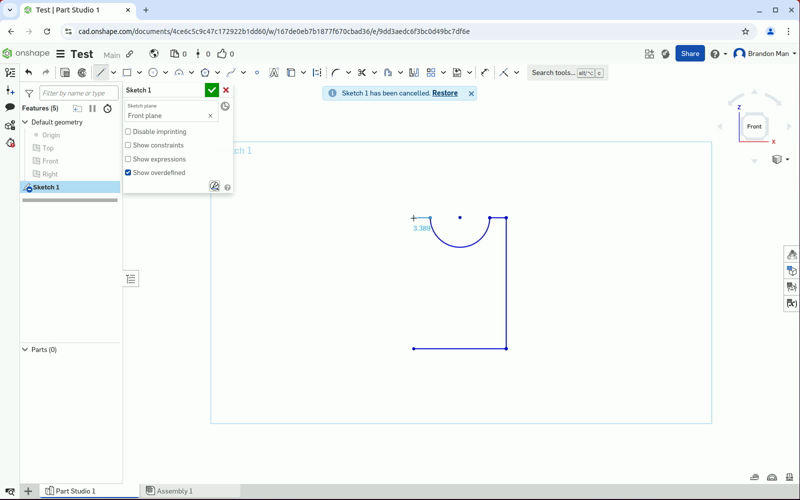
key_up(shift)
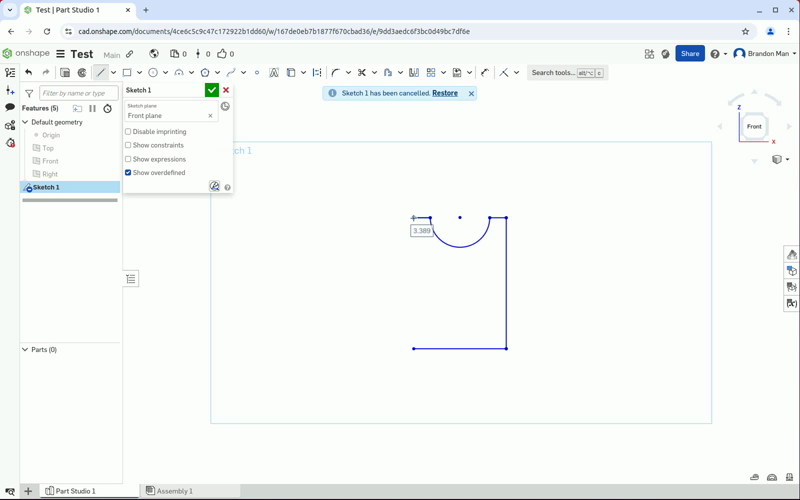
key_down(shift)
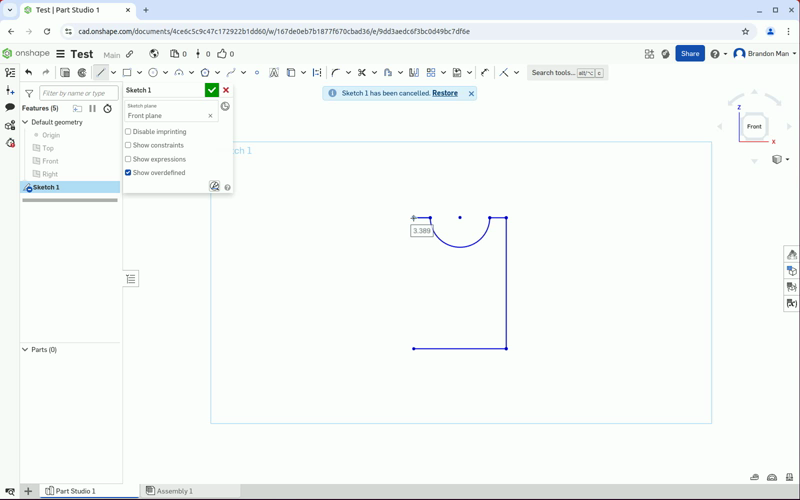
mouse_move(413, 348)
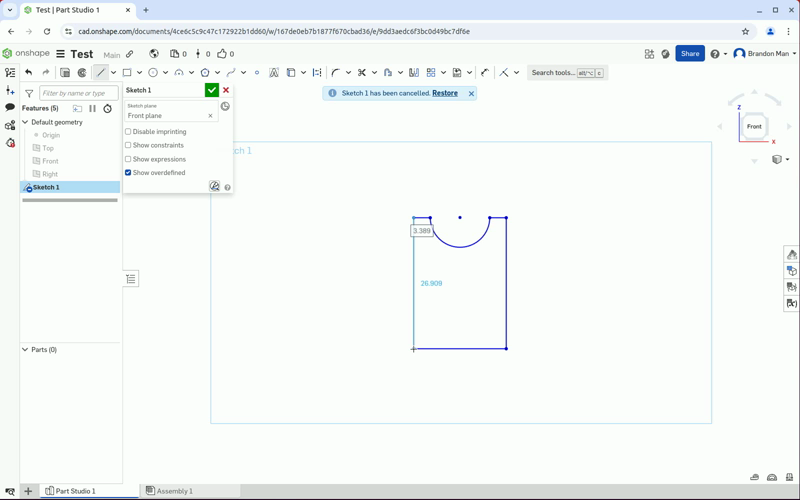
key_up(shift)
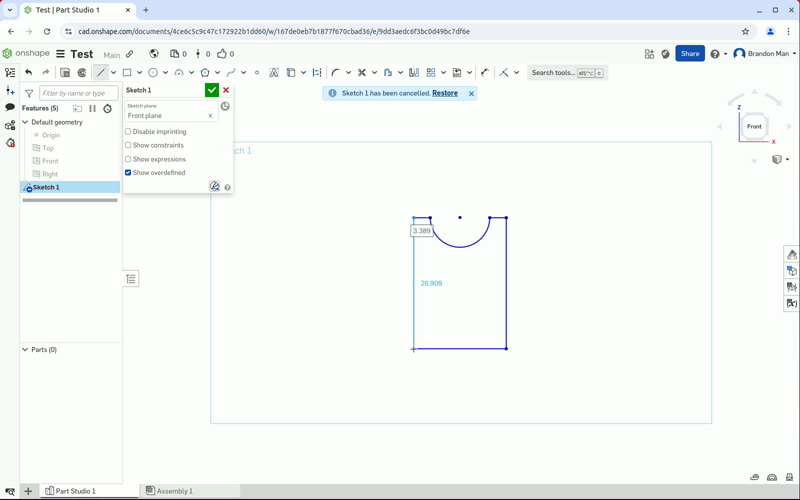
click(413, 348)
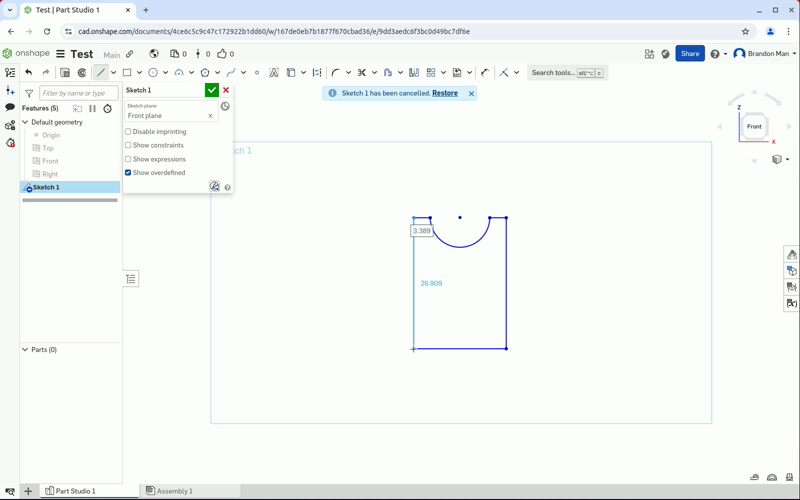
key(esc)
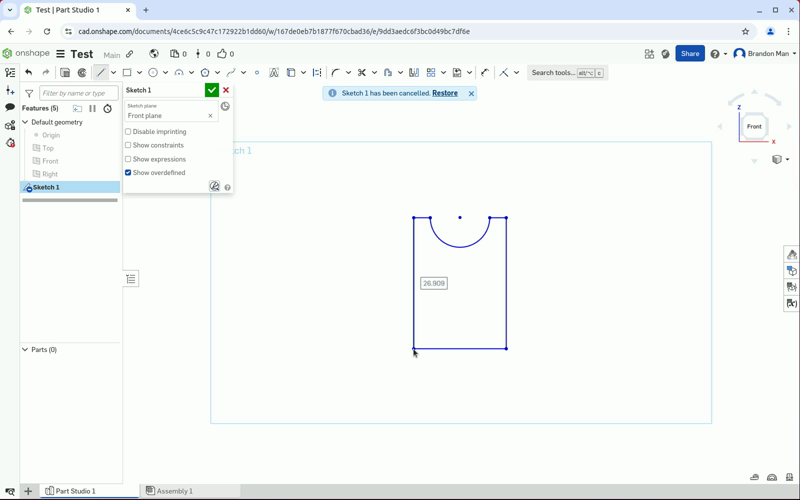
mouse_move(422, 315)
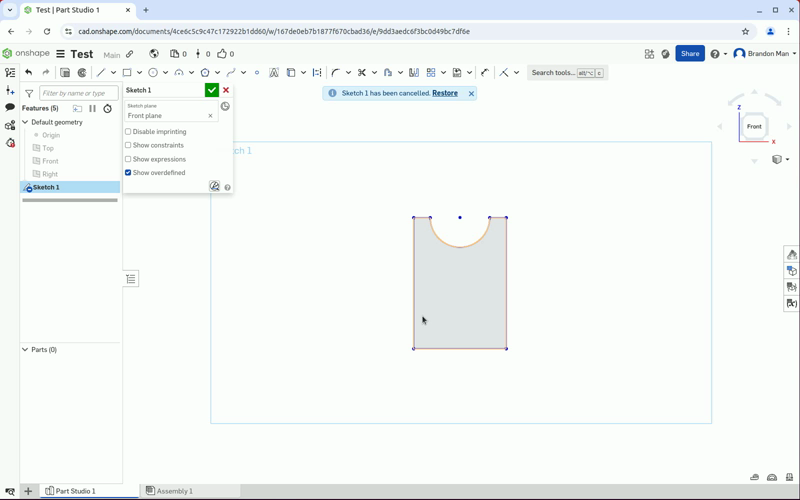
scroll(6)
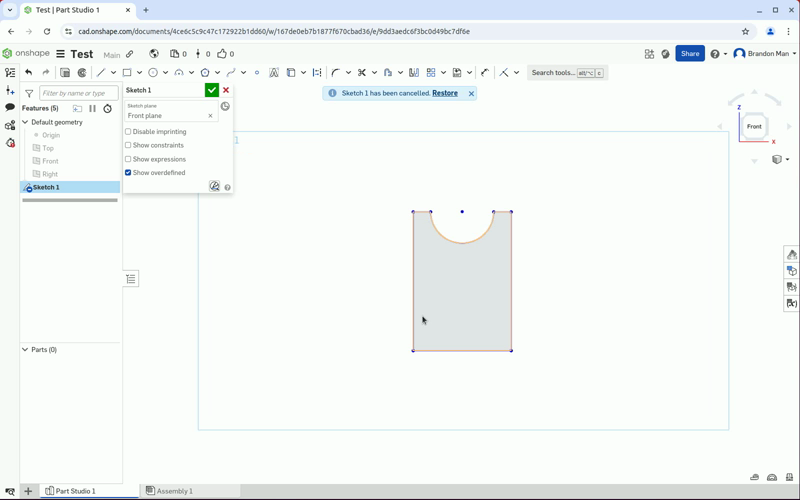
scroll(6)
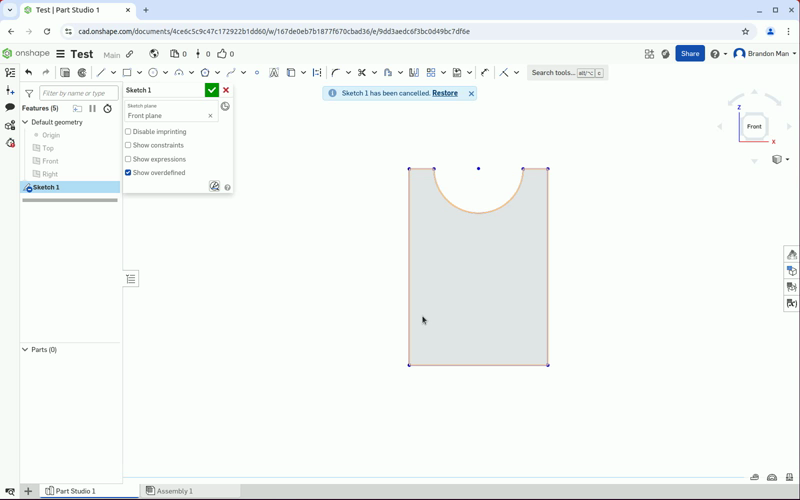
scroll(6)
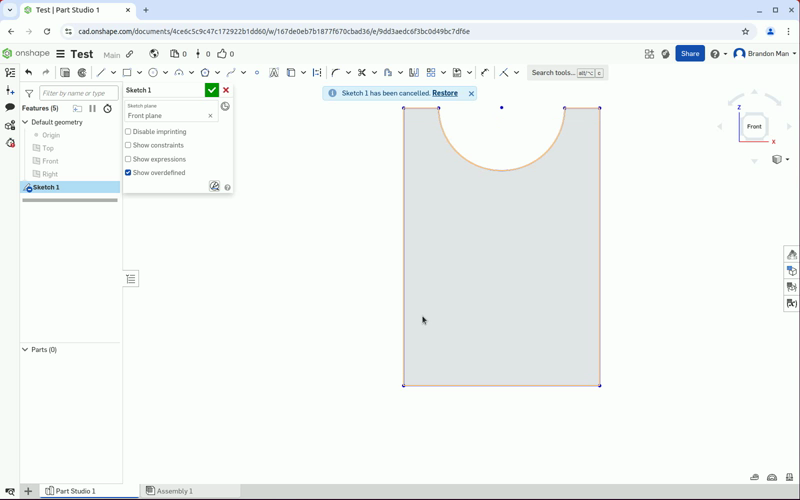
scroll(6)
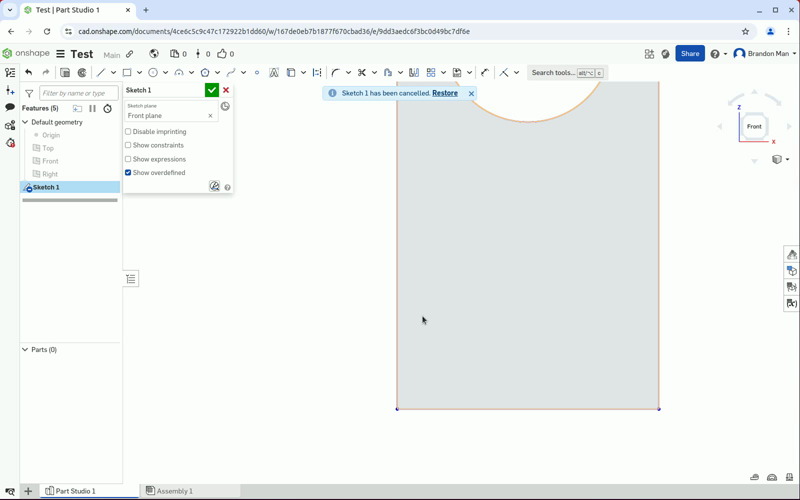
scroll(6)
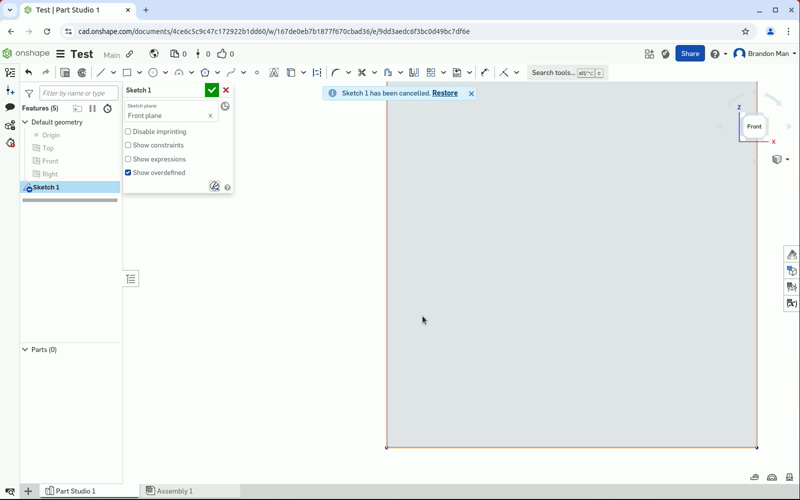
scroll(6)
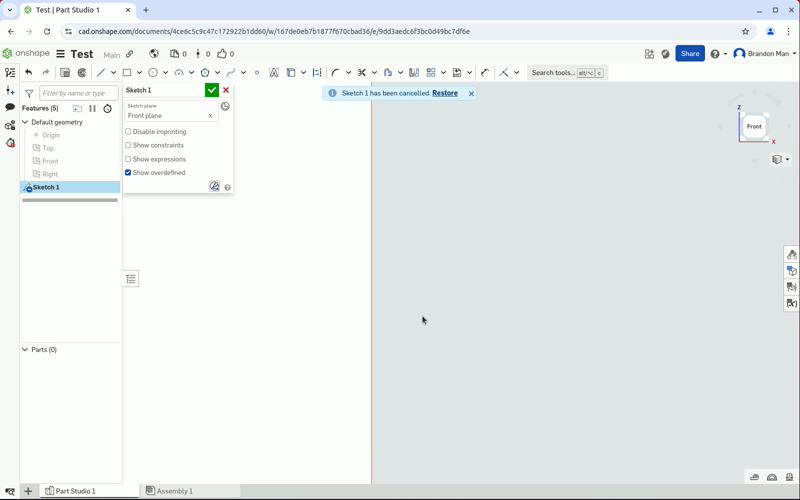
scroll(6)
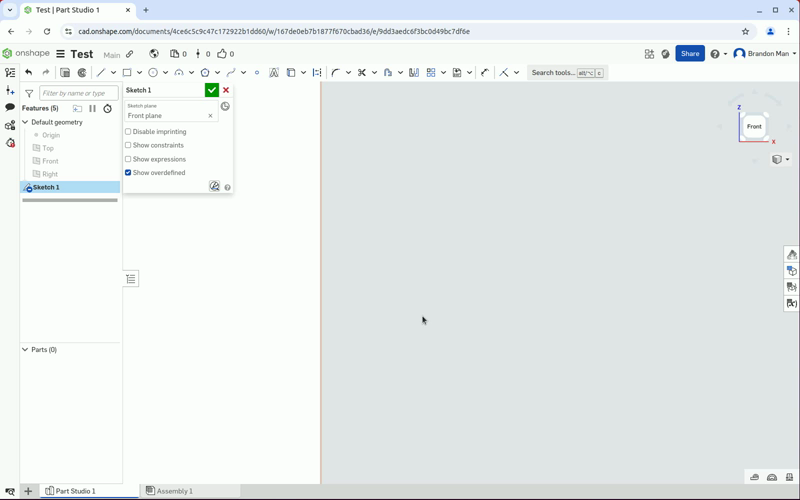
click(422, 315)
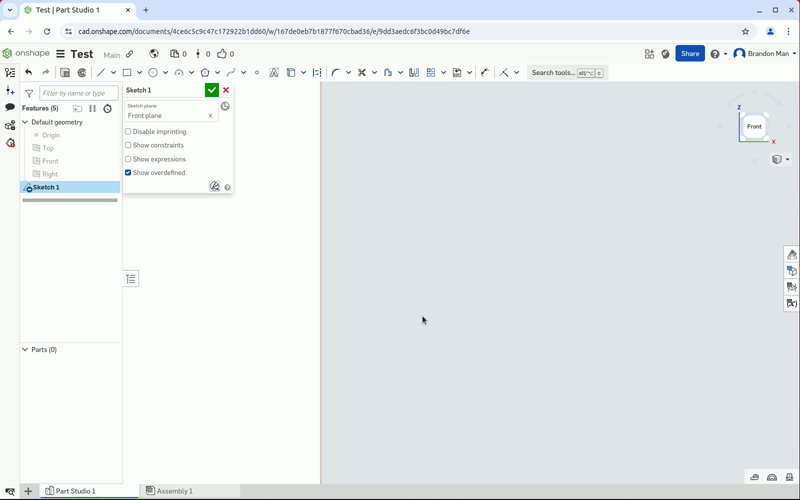
scroll(-6)
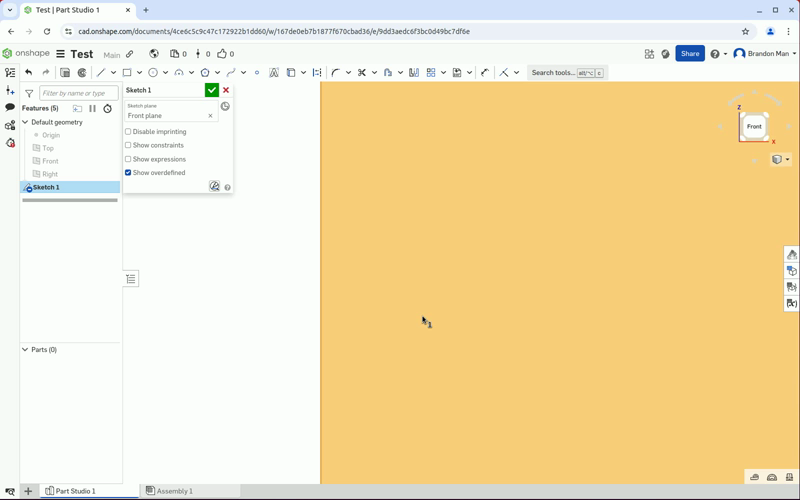
scroll(-6)
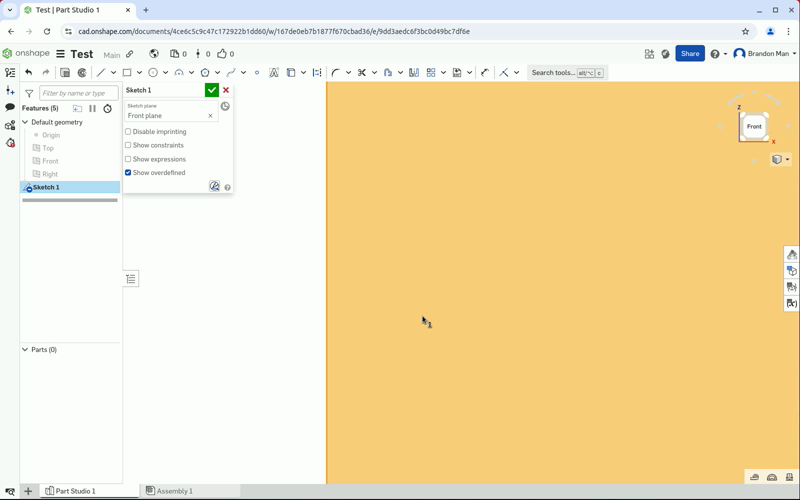
scroll(-6)
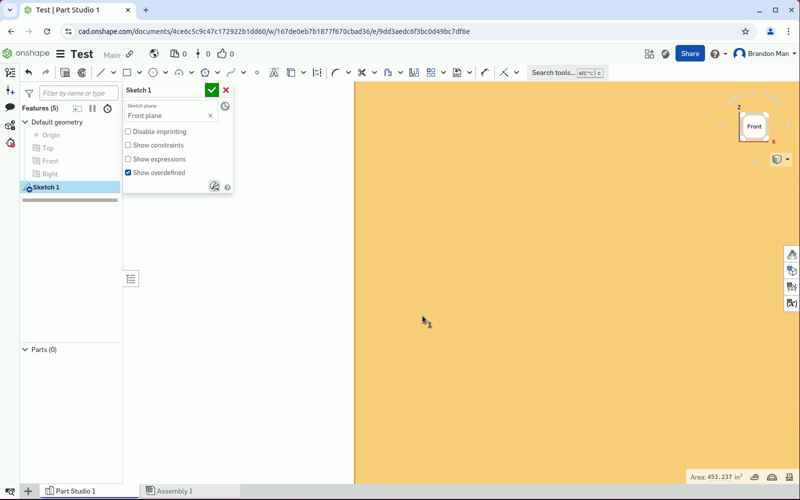
scroll(-6)
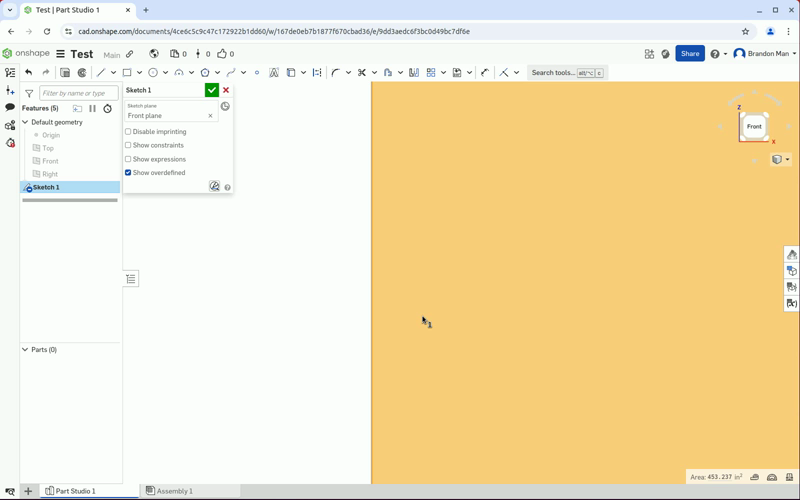
scroll(-6)
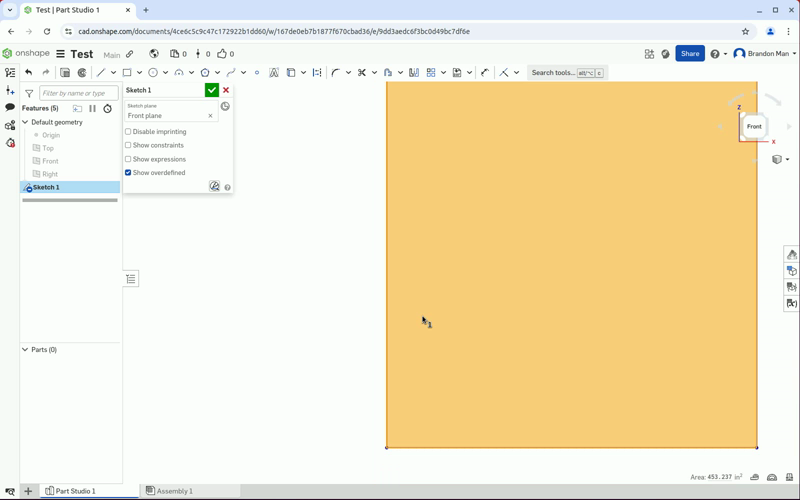
scroll(-6)
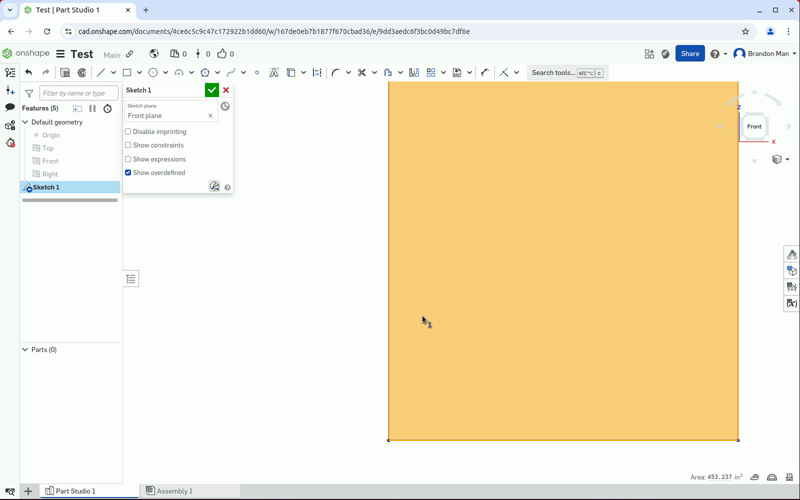
scroll(-6)
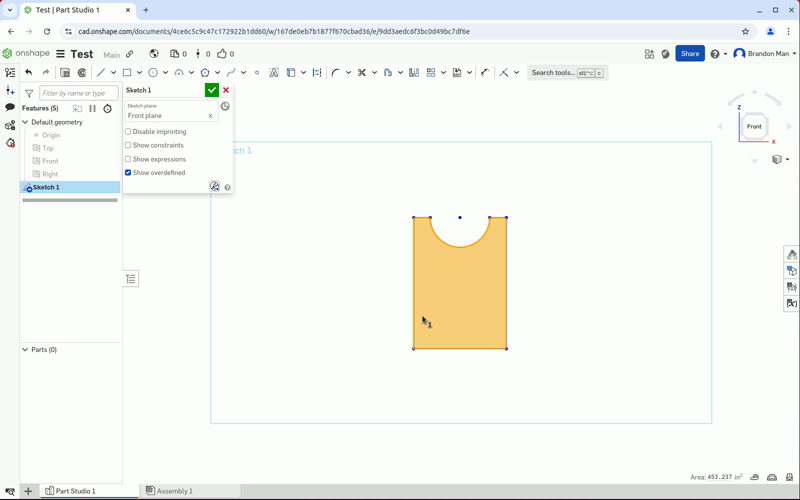
mouse_move(73, 352)
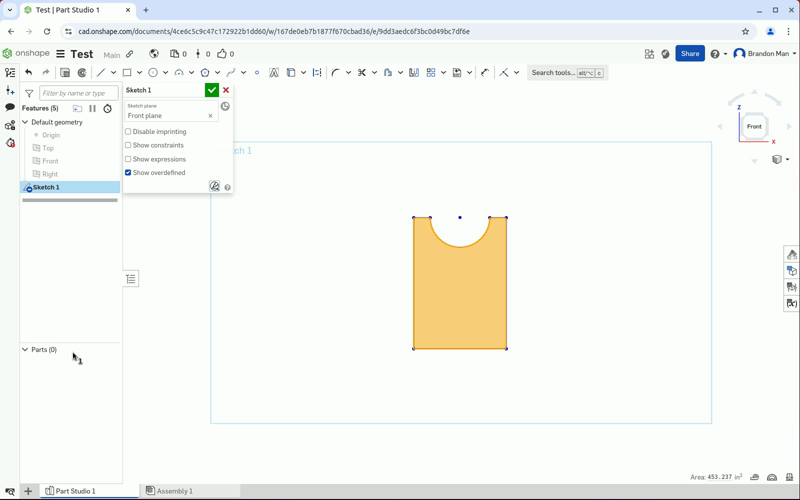
key(shift+y)
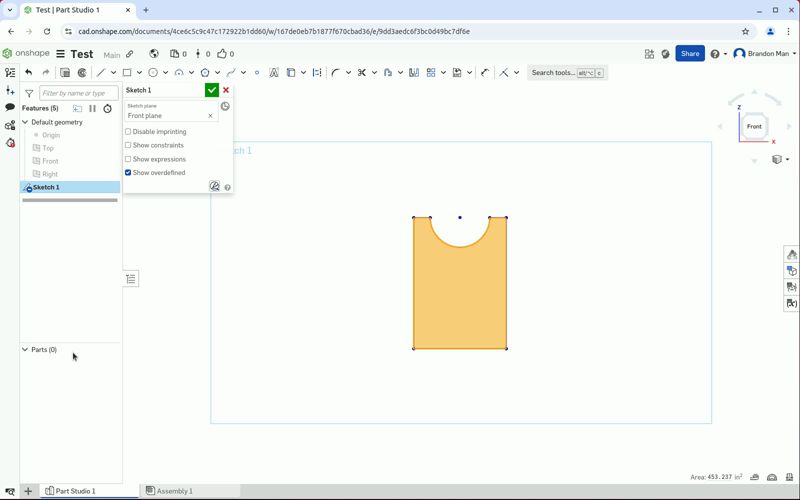
key(shift+e)
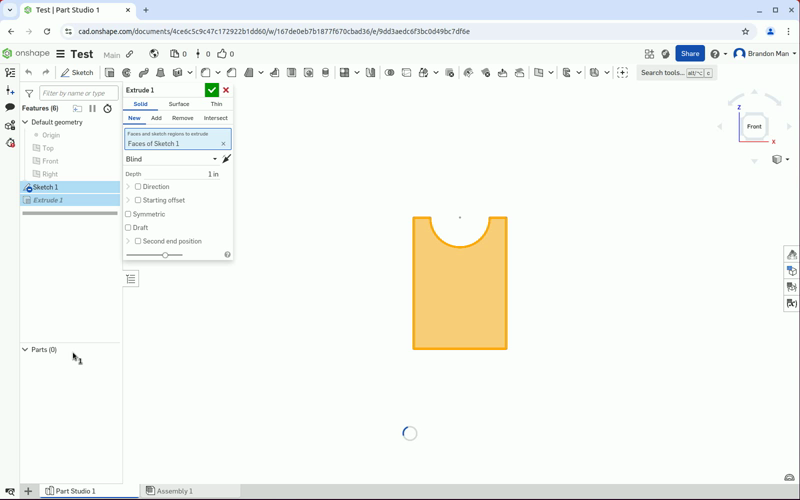
mouse_move(143, 106)
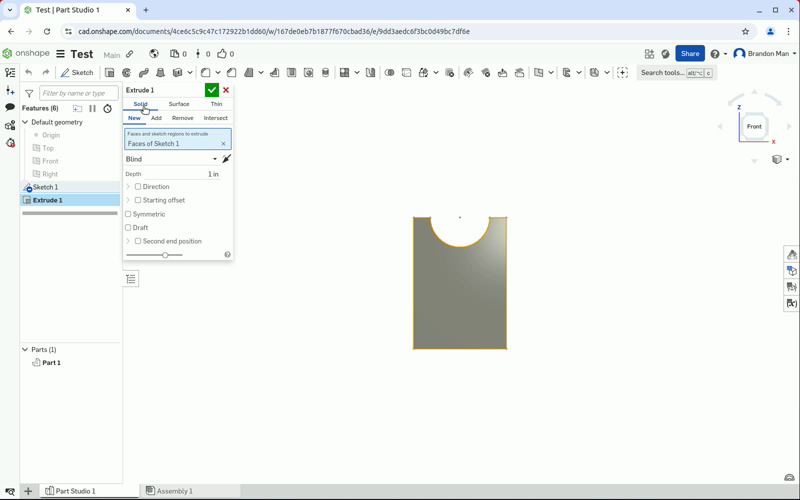
click(143, 106)
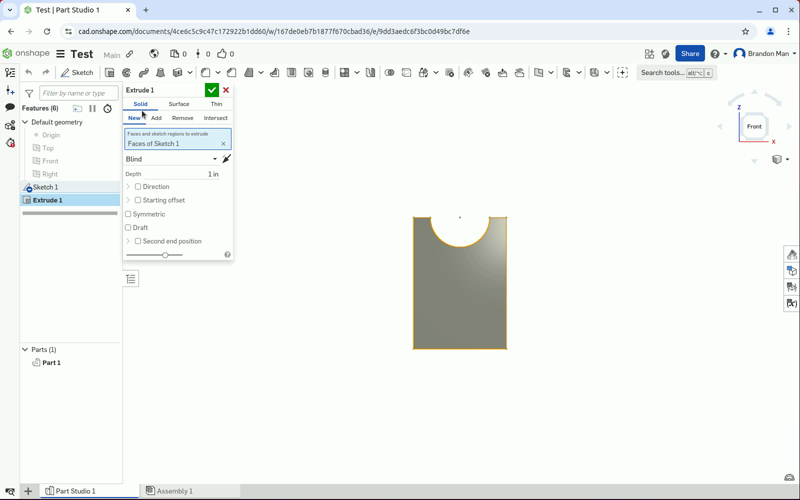
mouse_move(137, 120)
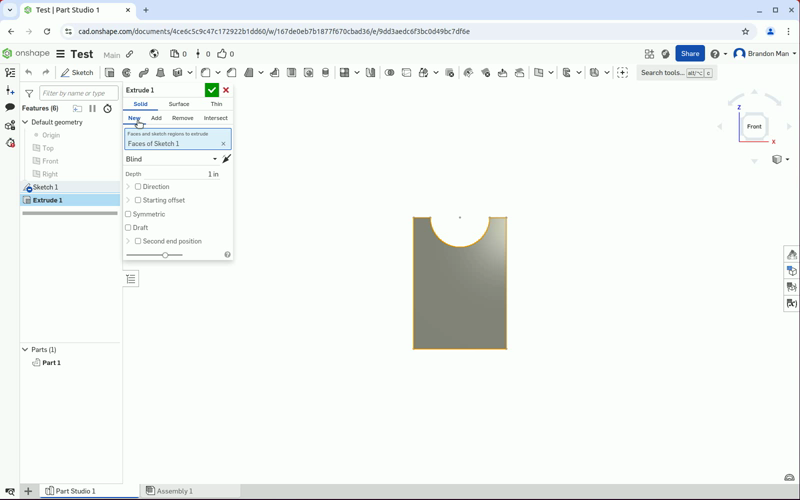
click(137, 120)
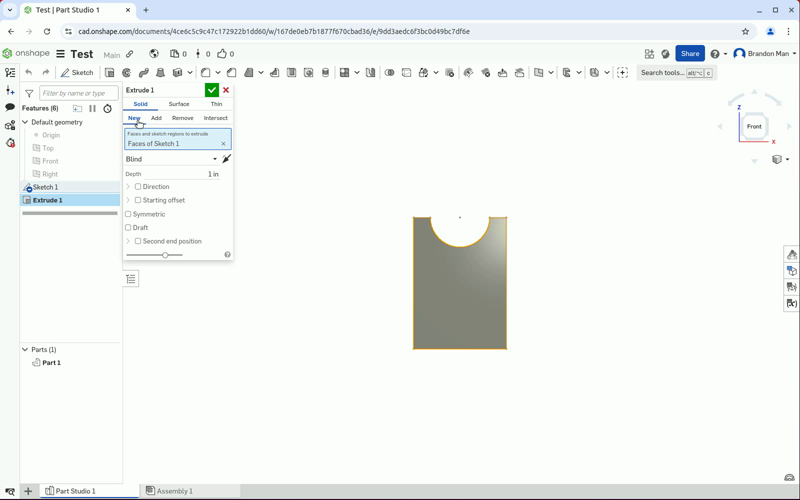
key(tab, 4)
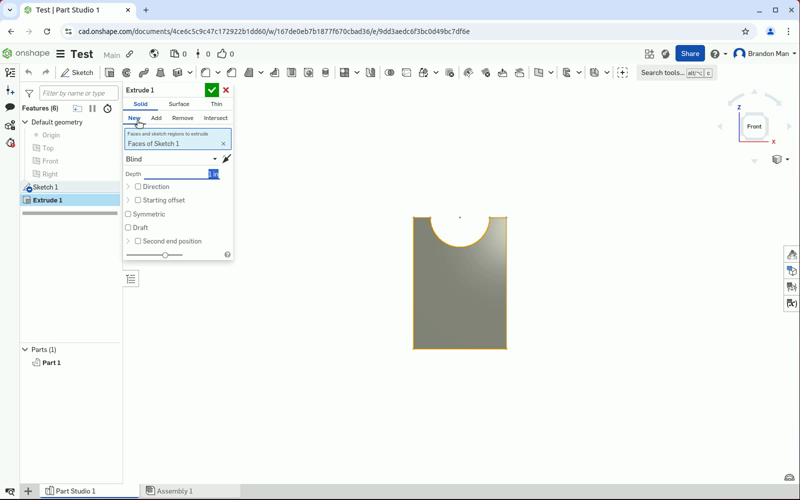
text(12.036)
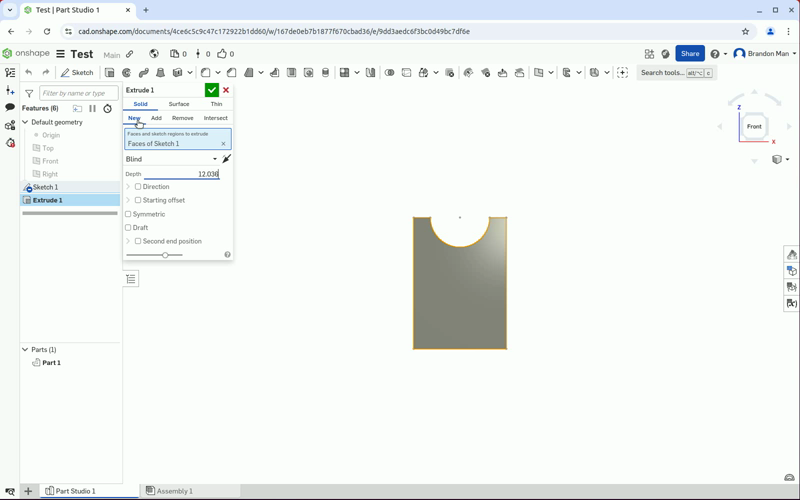
key(enter)
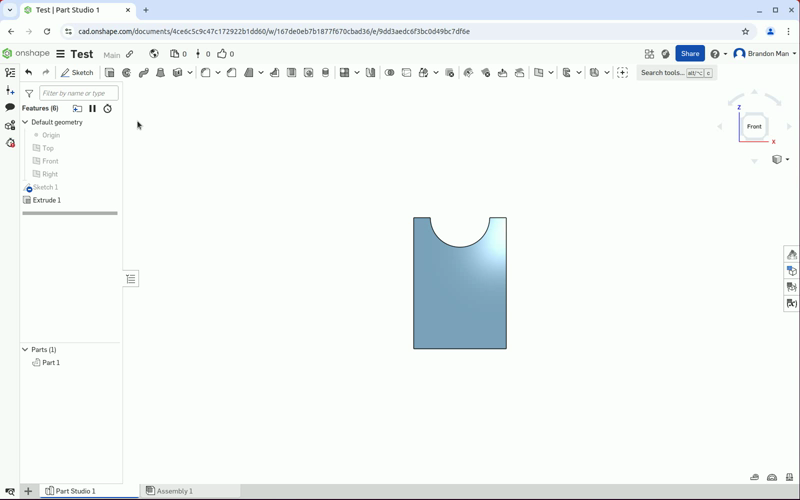
key(shift+h)
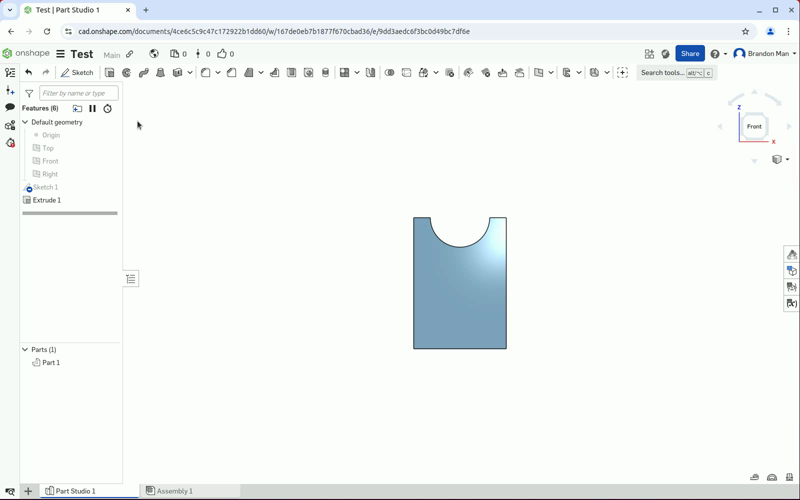
key(shift+h)
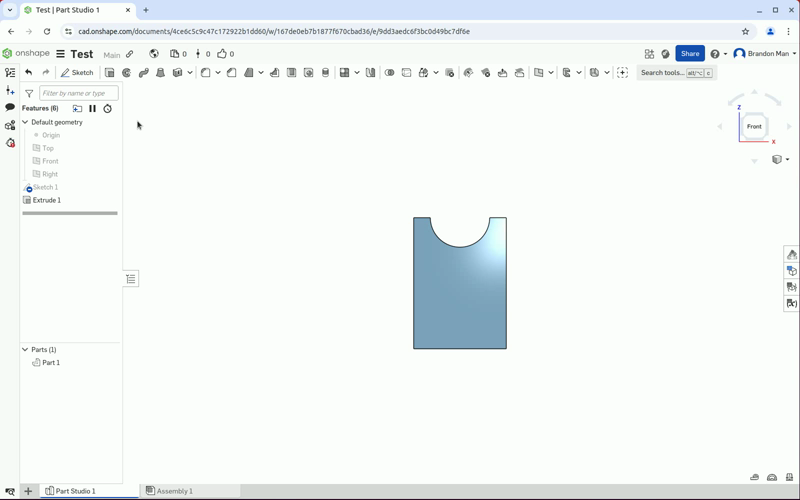
mouse_move(73, 189)
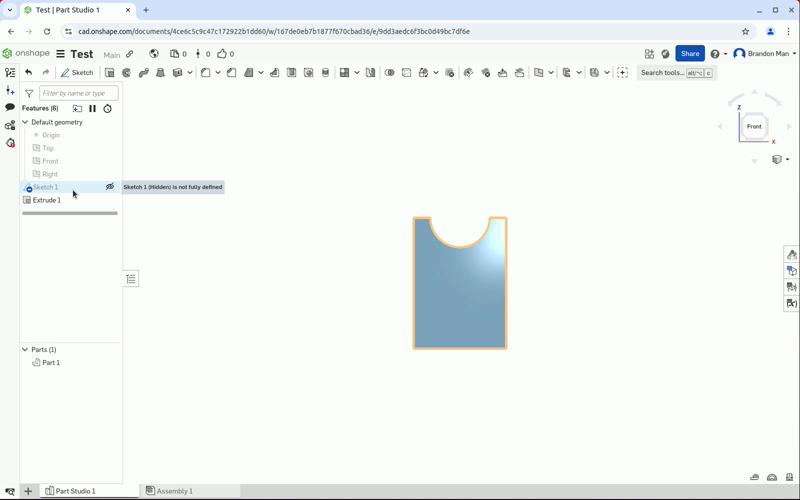
click(73, 189)
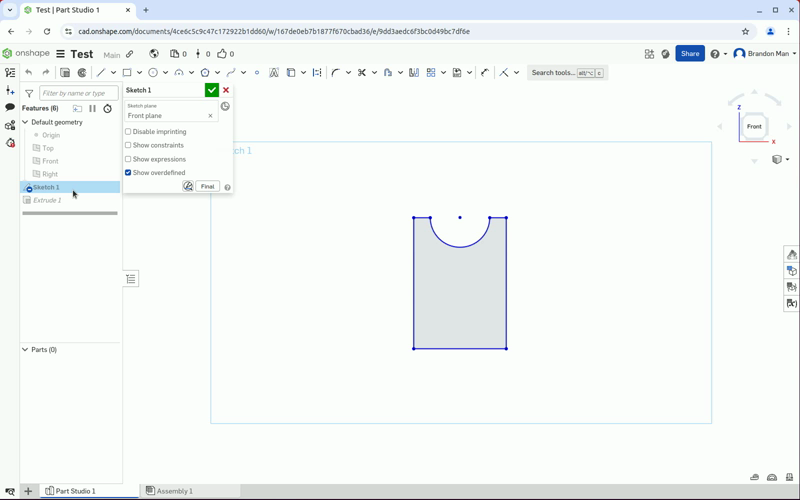
mouse_move(229, 92)
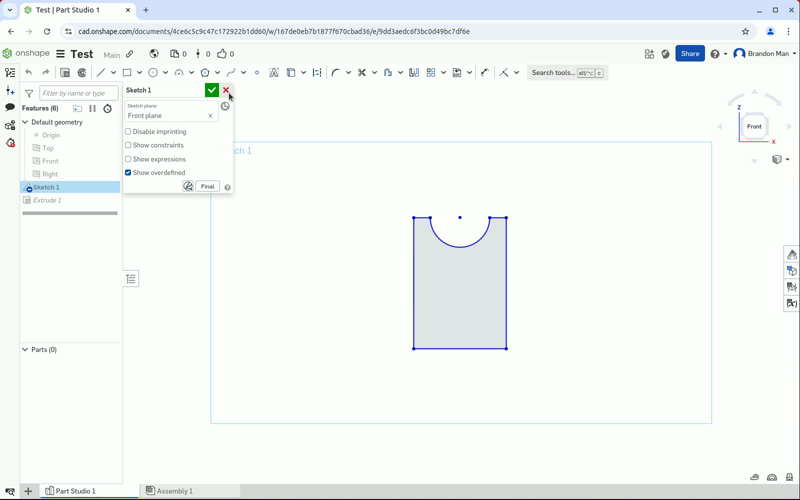
click(229, 92)
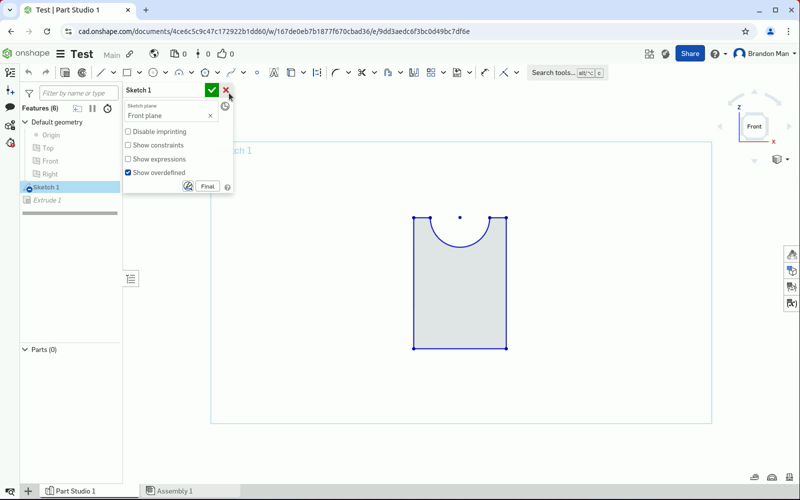
key(shift+s)
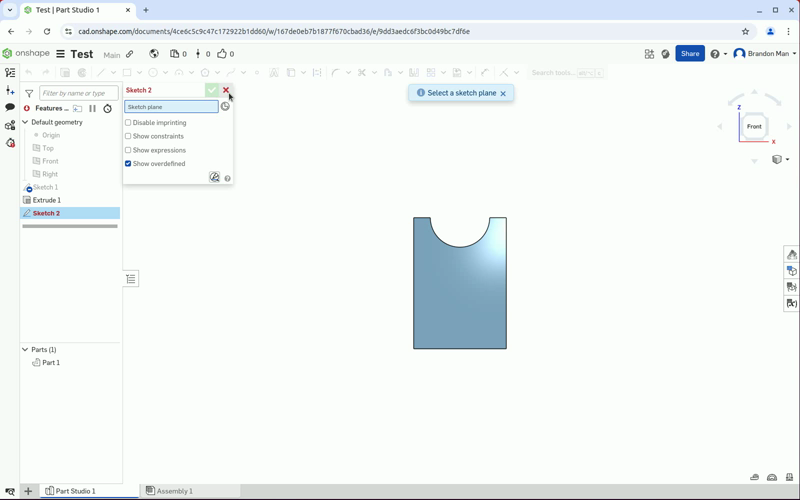
mouse_move(73, 163)
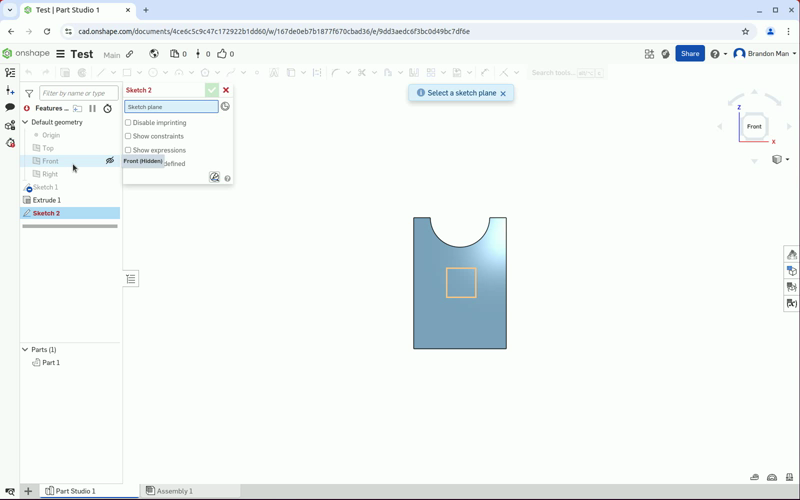
click(73, 163)
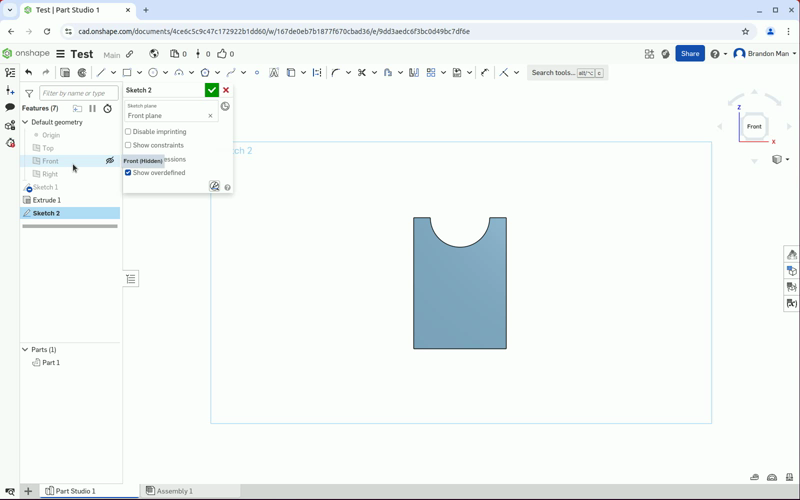
mouse_move(73, 352)
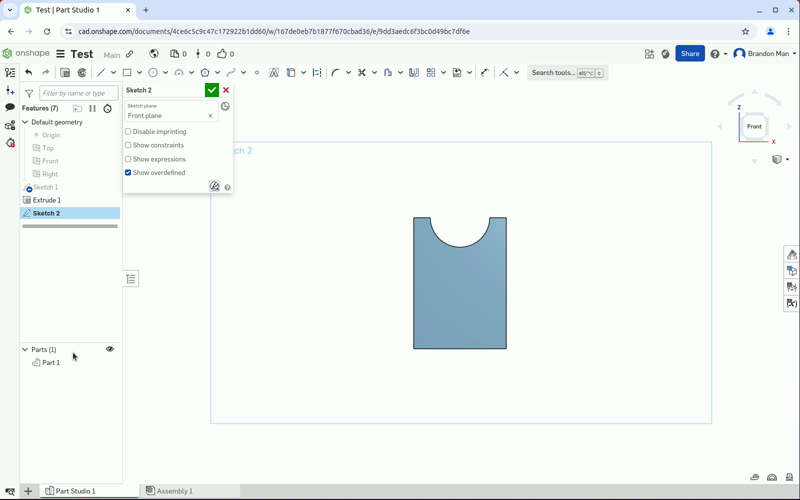
key(y)
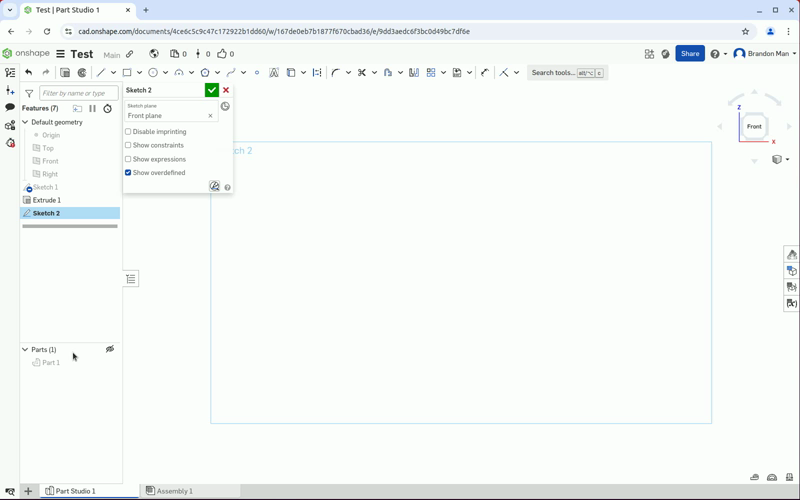
key(l)
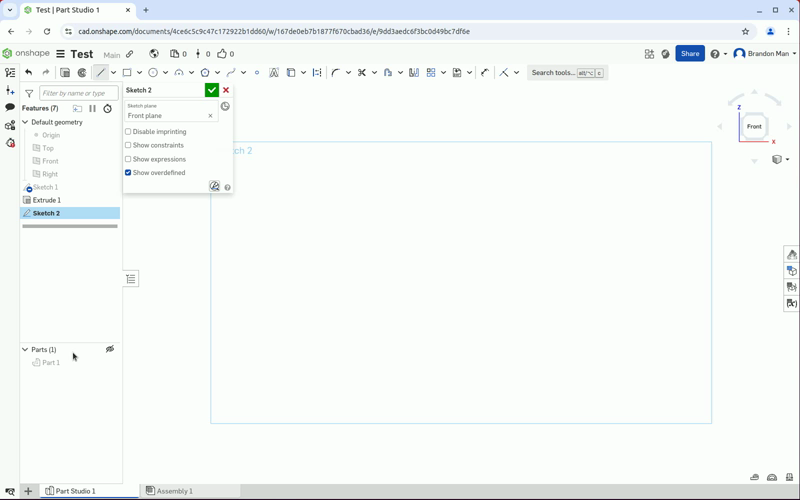
key_down(shift)
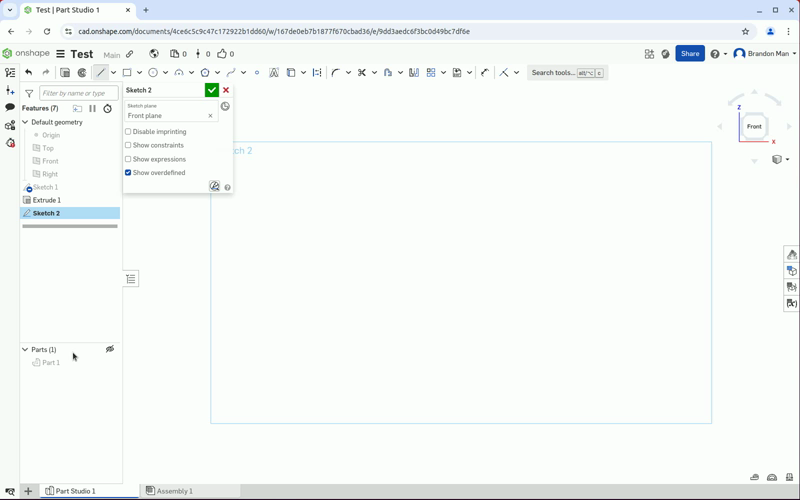
mouse_move(413, 217)
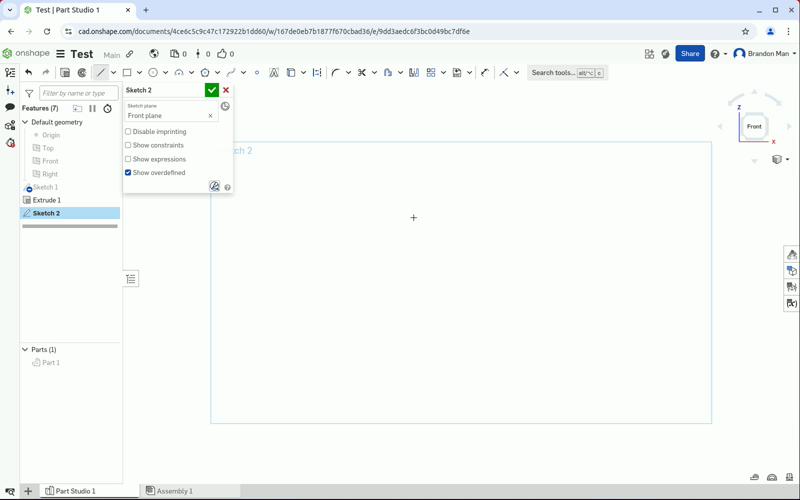
click(413, 217)
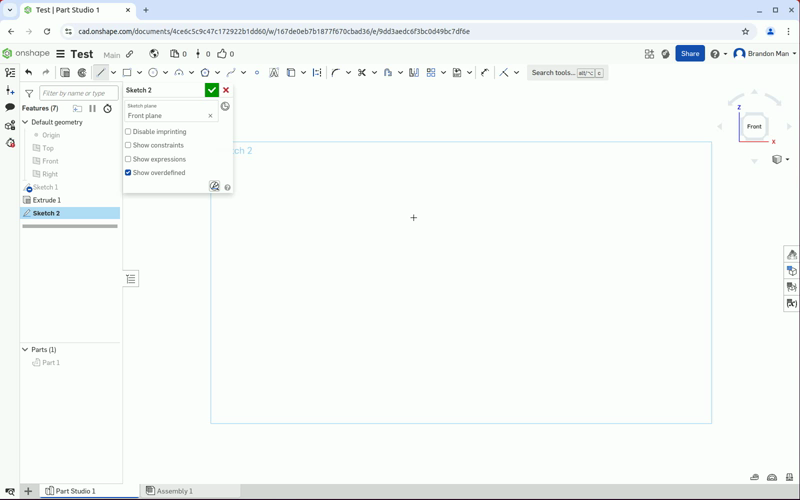
key_up(shift)
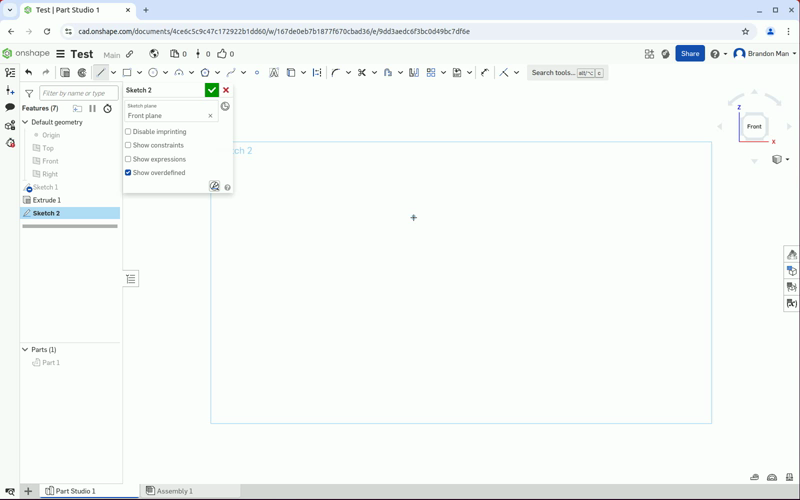
key_down(shift)
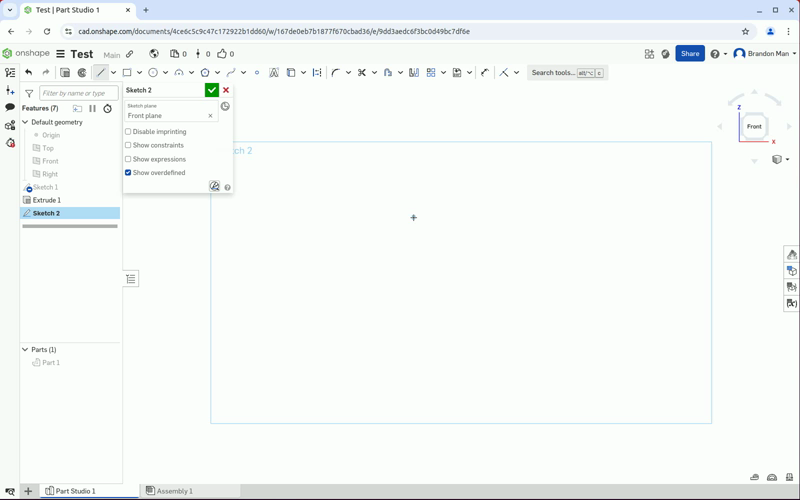
mouse_move(444, 217)
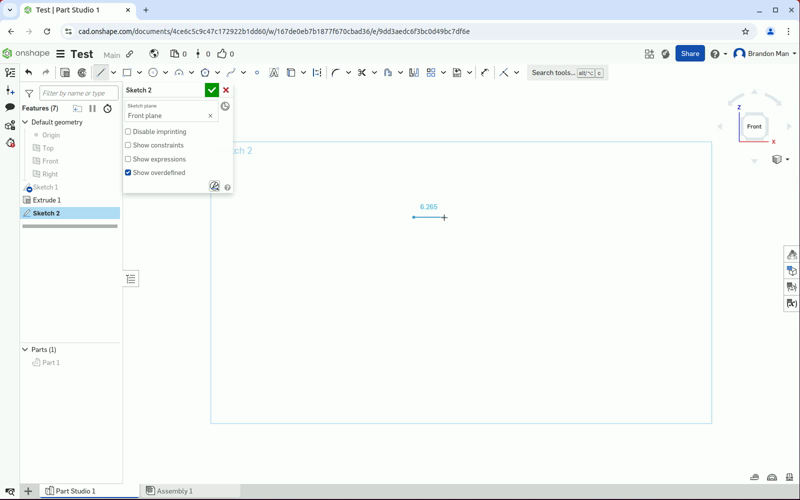
mouse_move(430, 217)
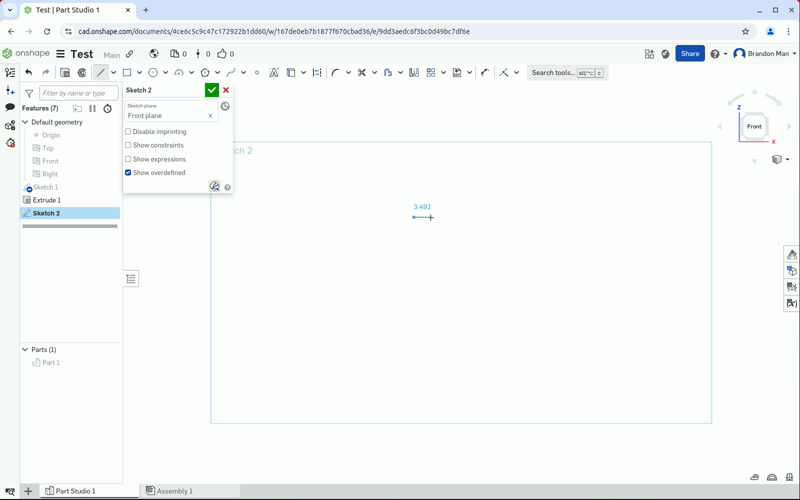
click(430, 217)
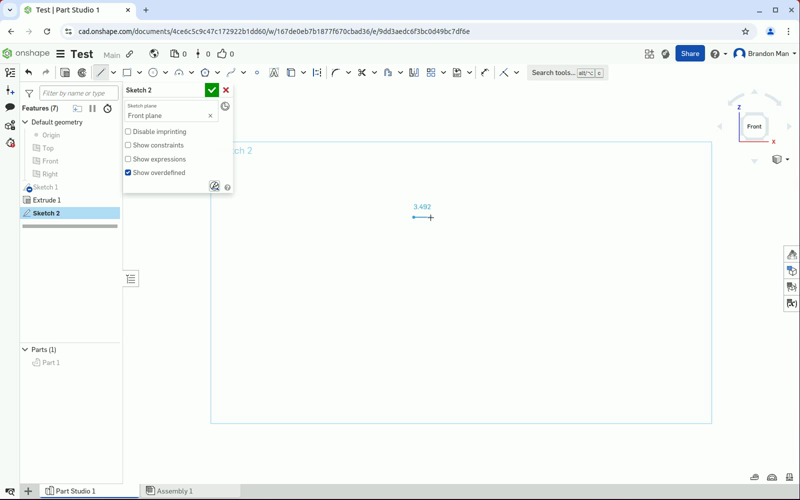
key_up(shift)
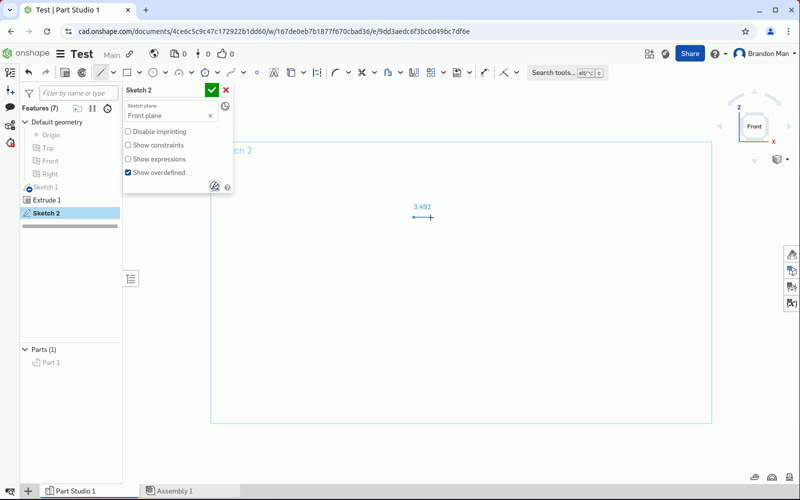
key(esc)
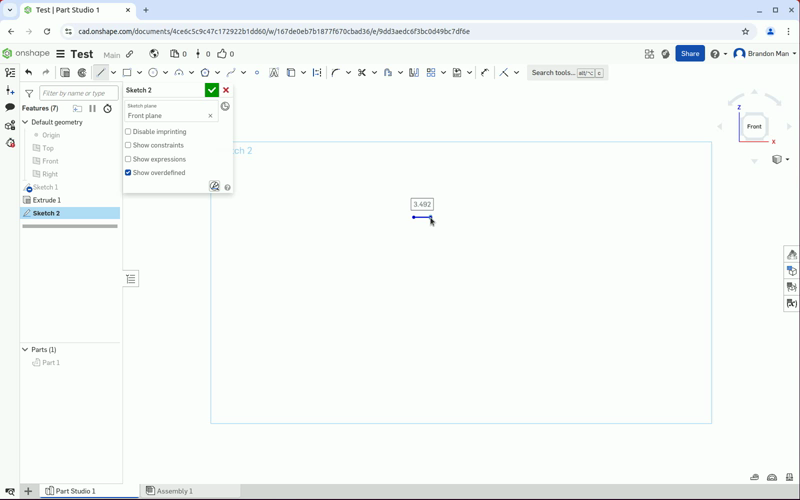
key(a)
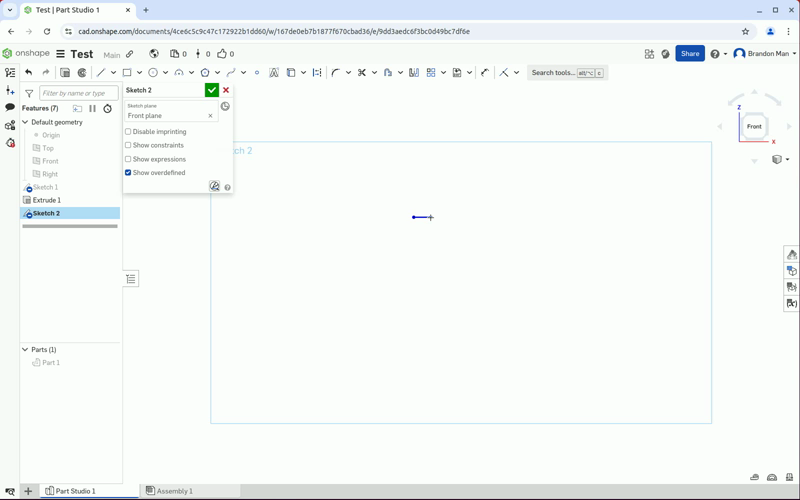
mouse_move(430, 217)
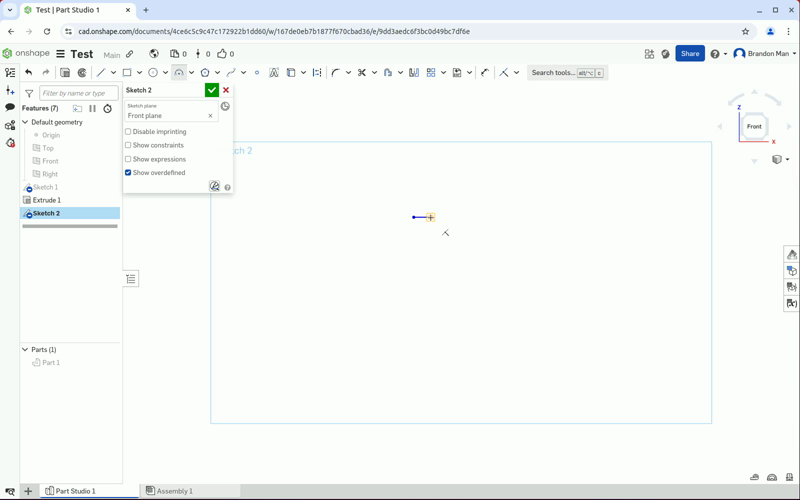
click(430, 217)
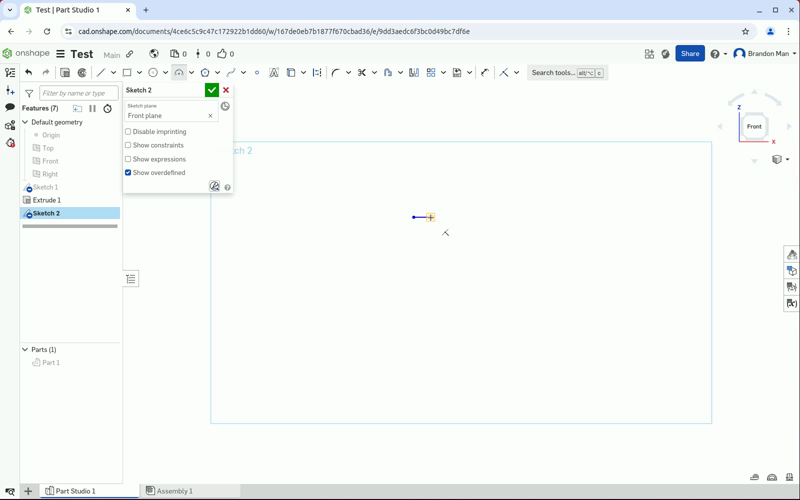
key_down(shift)
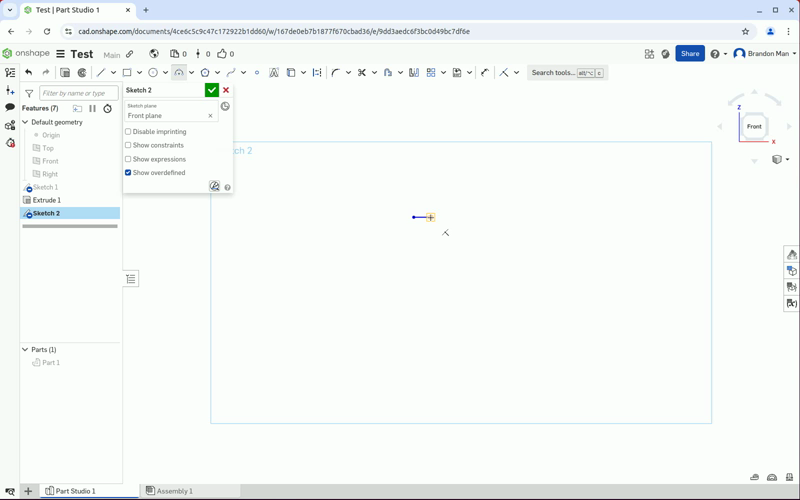
mouse_move(491, 217)
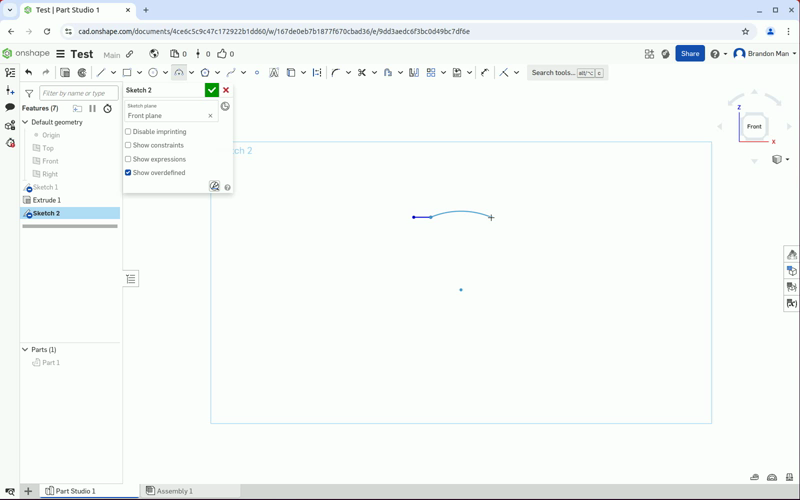
click(491, 217)
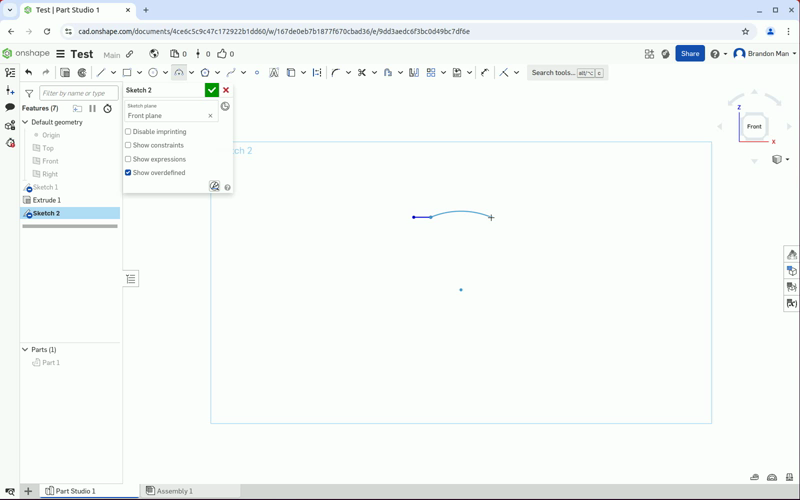
mouse_move(461, 186)
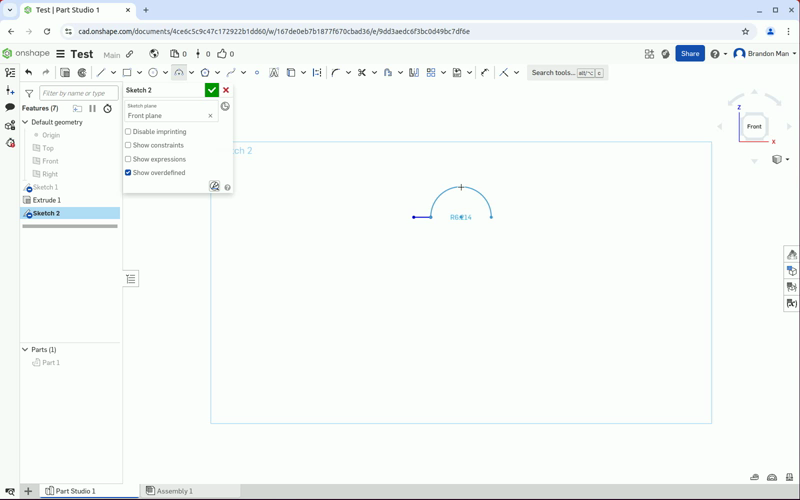
click(461, 186)
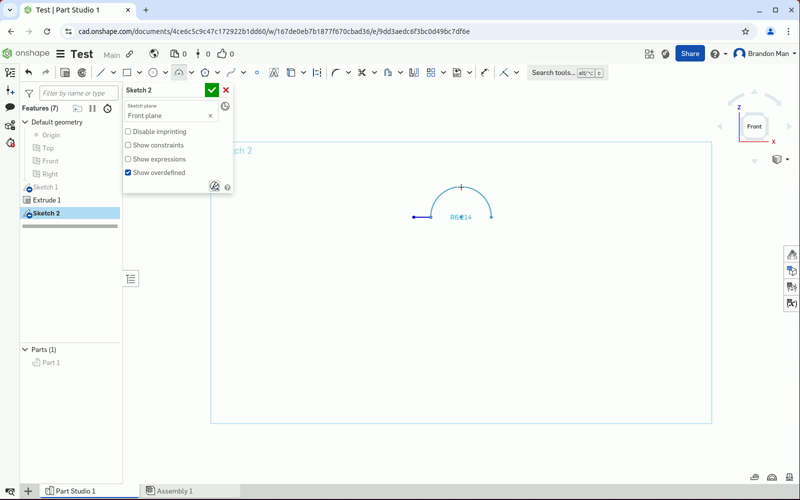
key_up(shift)
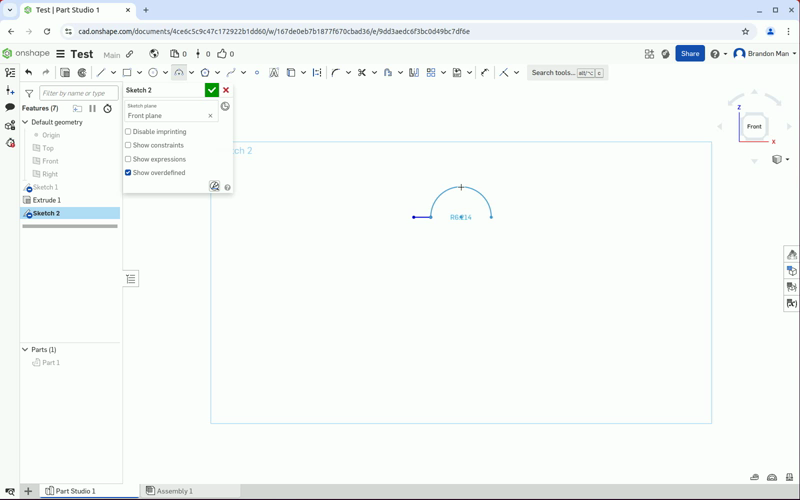
key(esc)
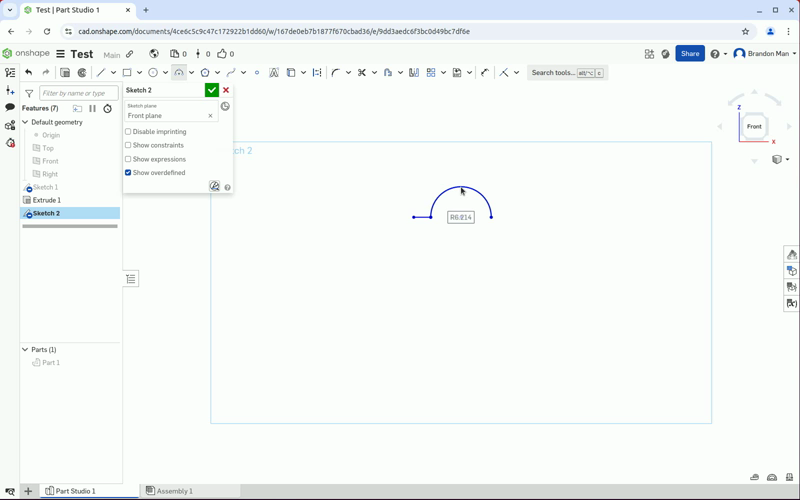
key(l)
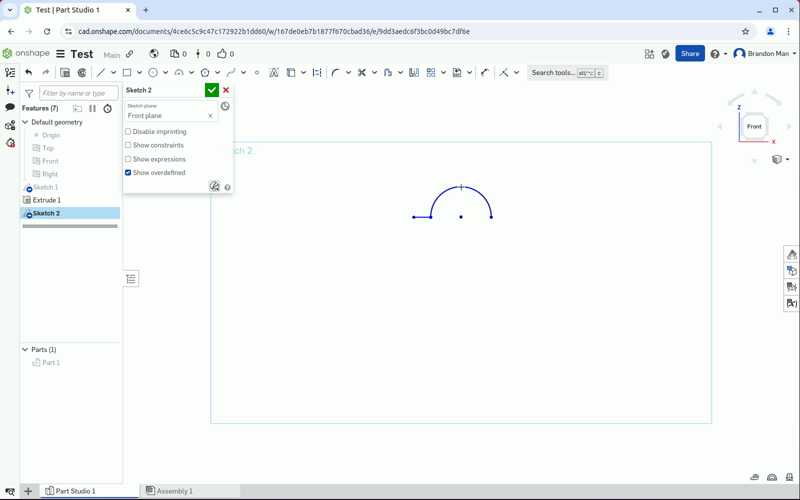
mouse_move(491, 217)
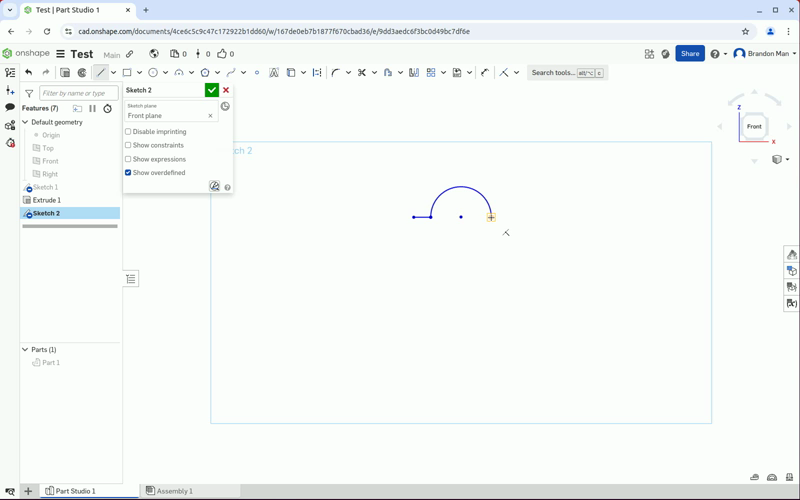
click(491, 217)
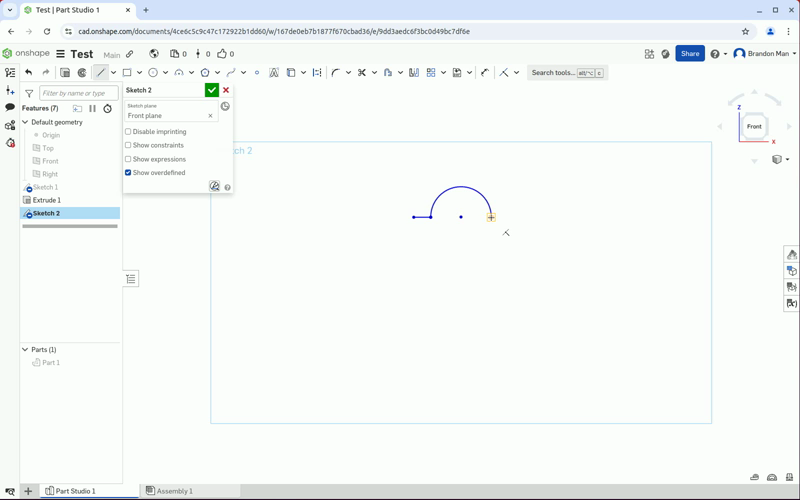
key_down(shift)
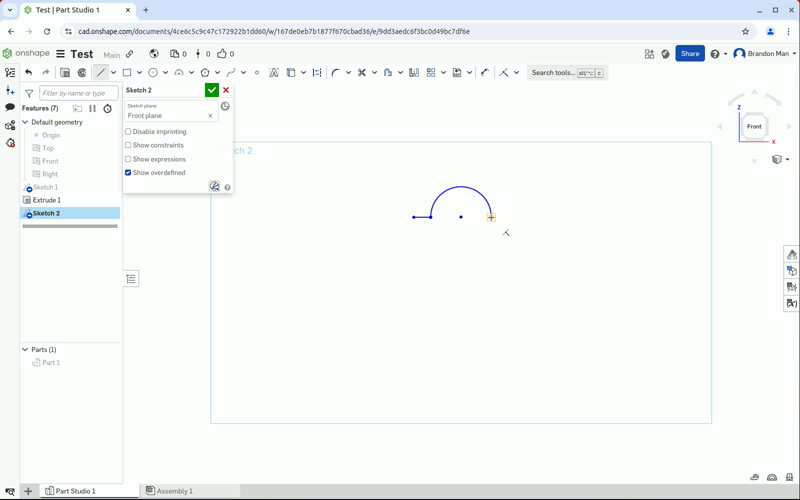
mouse_move(521, 217)
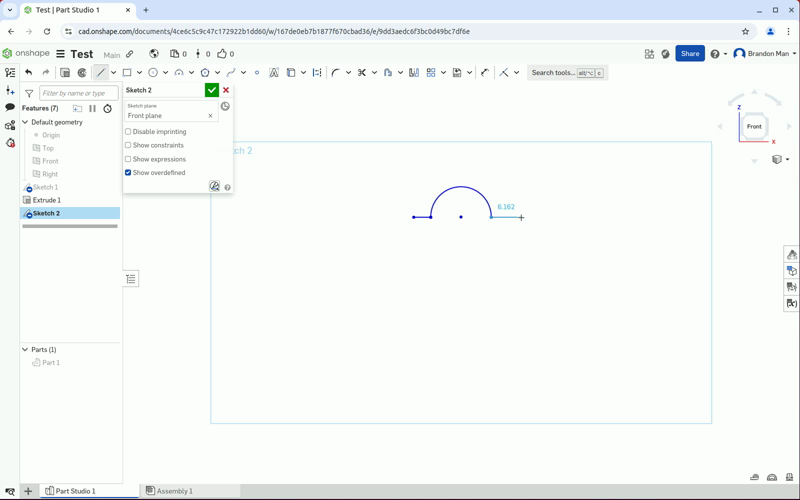
mouse_move(507, 217)
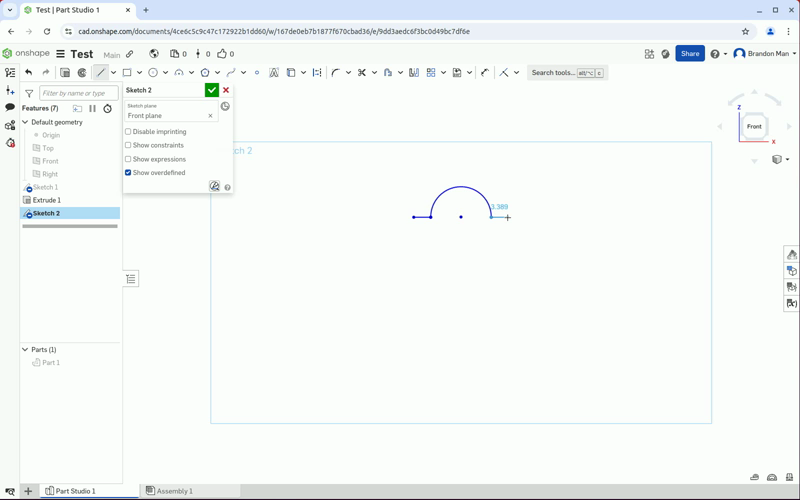
click(507, 217)
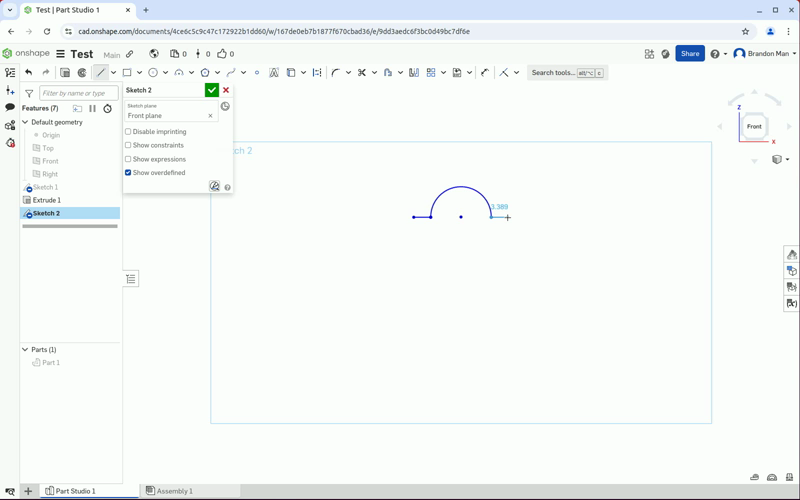
key_up(shift)
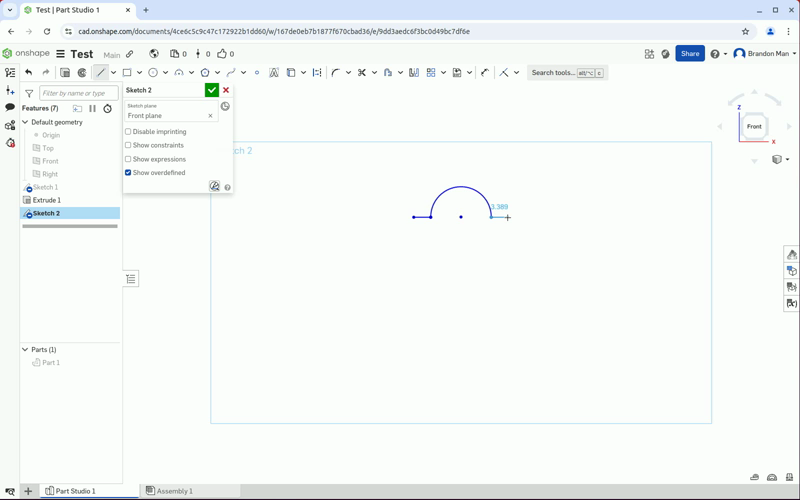
key(esc)
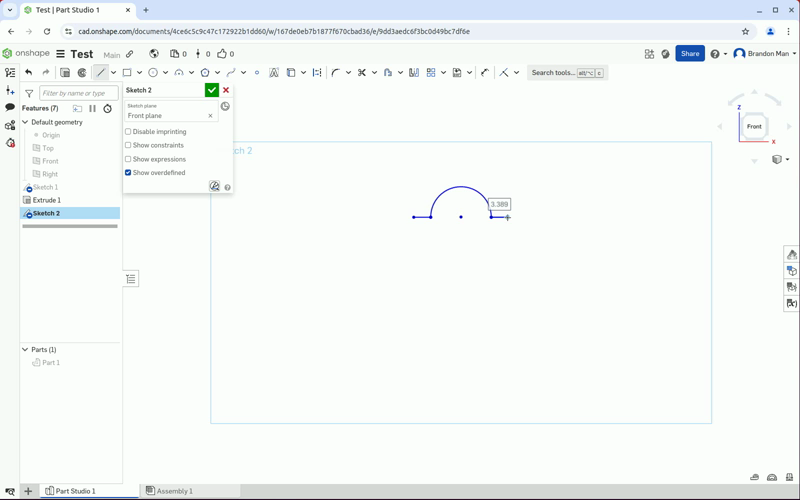
key(a)
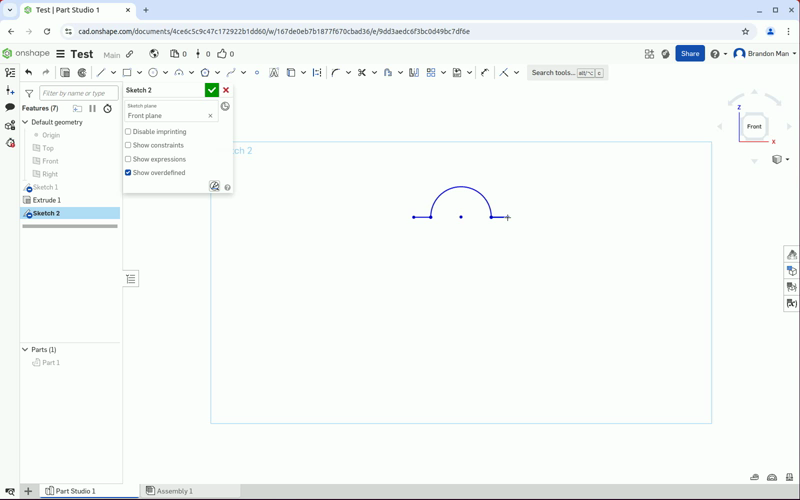
mouse_move(507, 217)
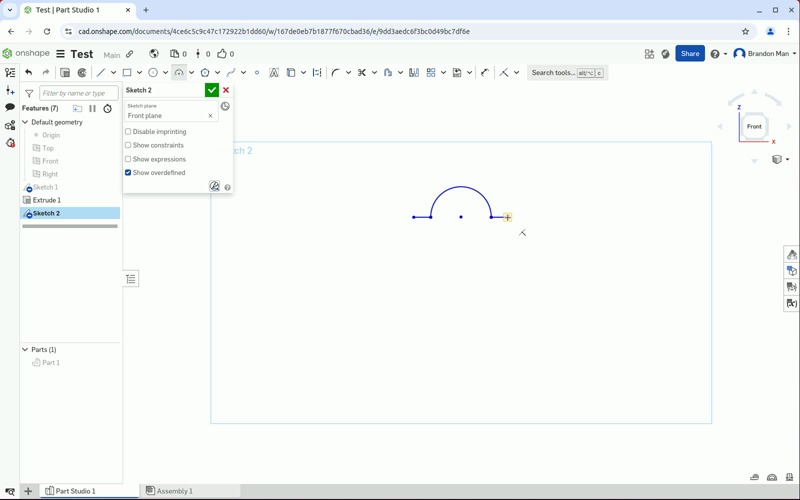
click(507, 217)
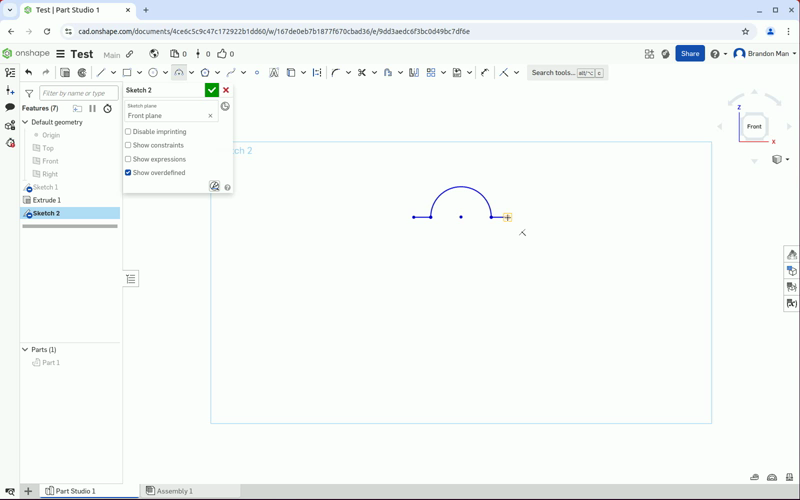
mouse_move(413, 217)
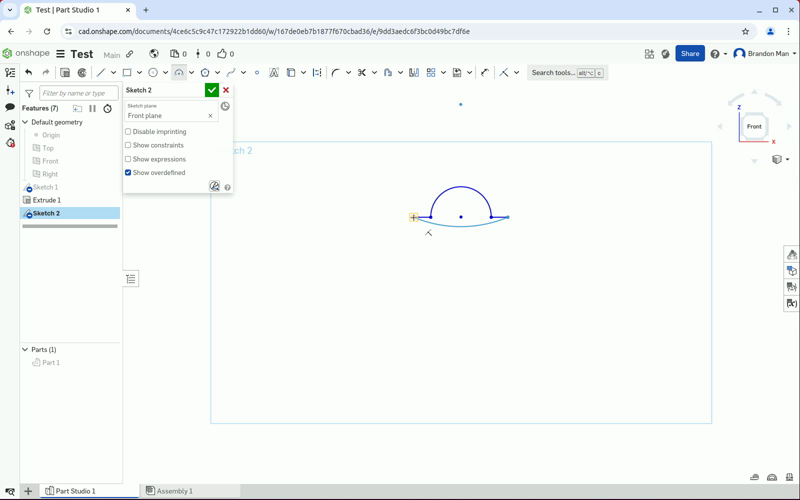
click(413, 217)
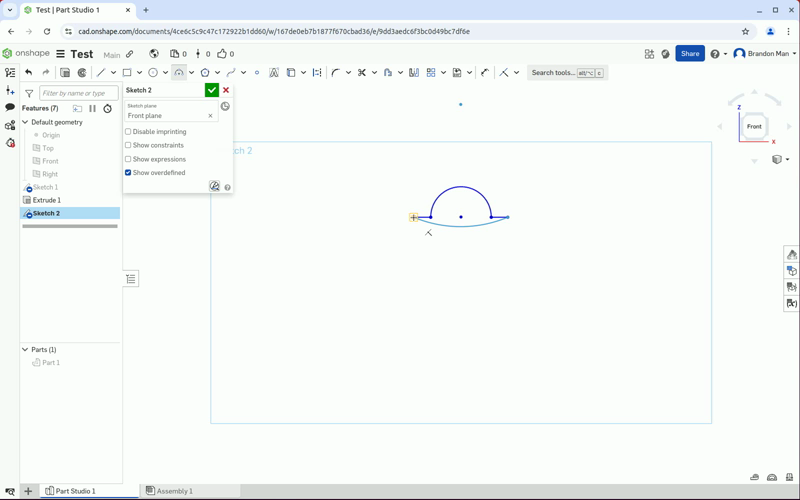
key_down(shift)
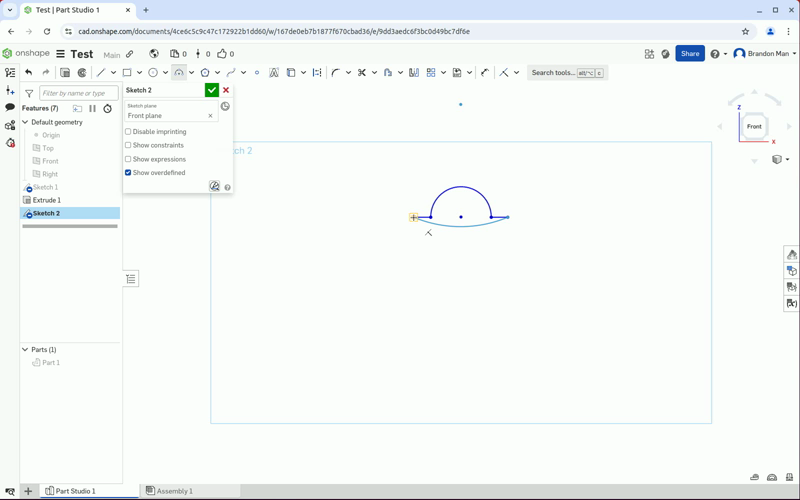
mouse_move(461, 170)
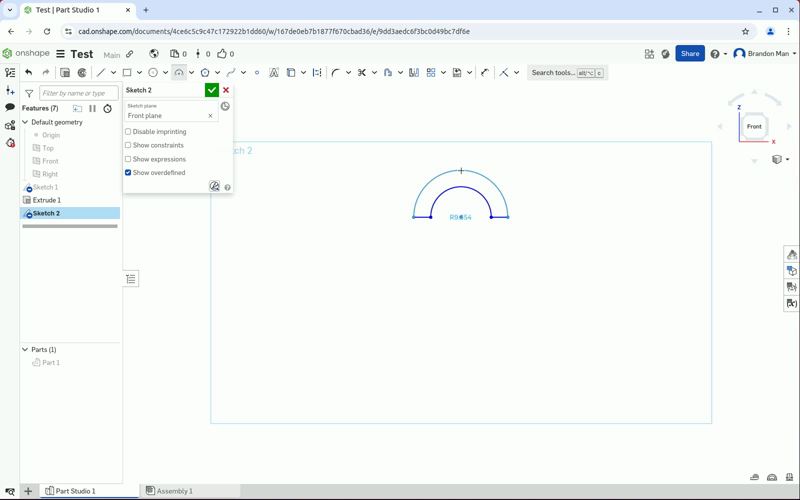
click(461, 170)
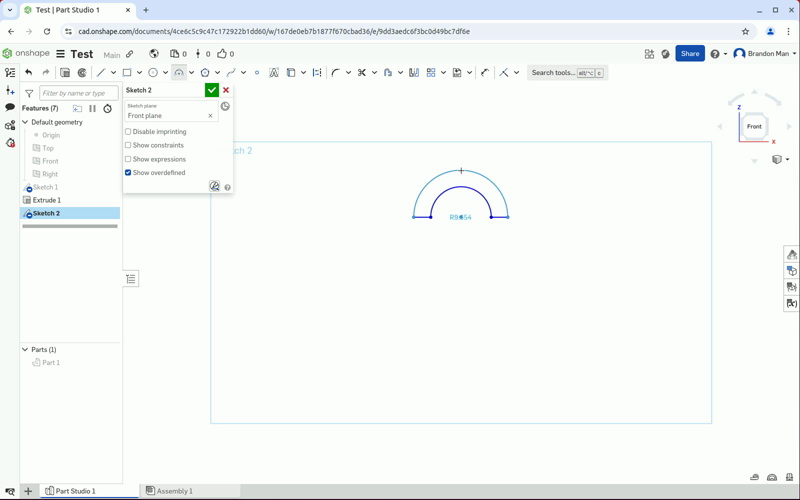
key_up(shift)
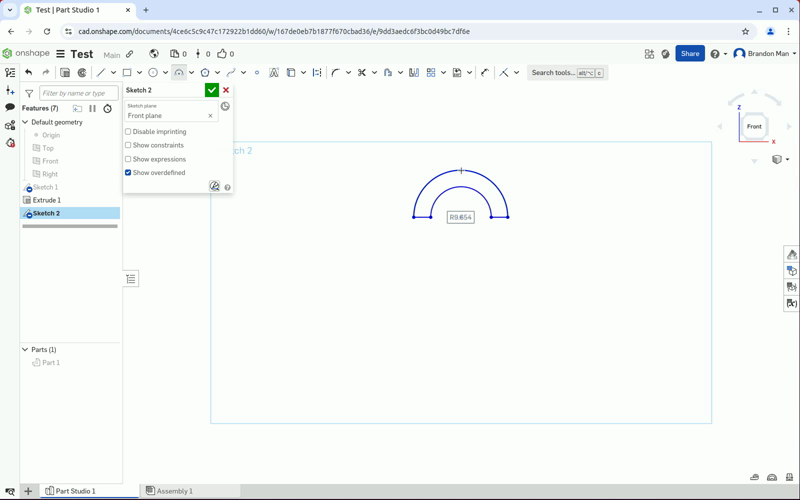
key(esc)
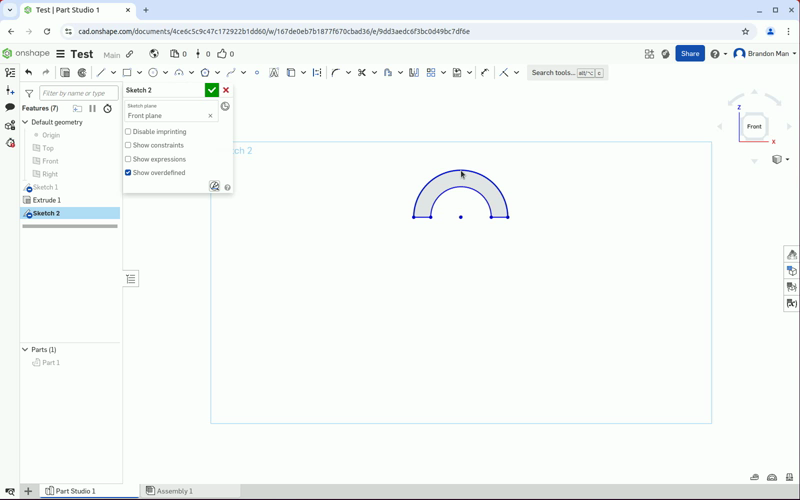
mouse_move(481, 196)
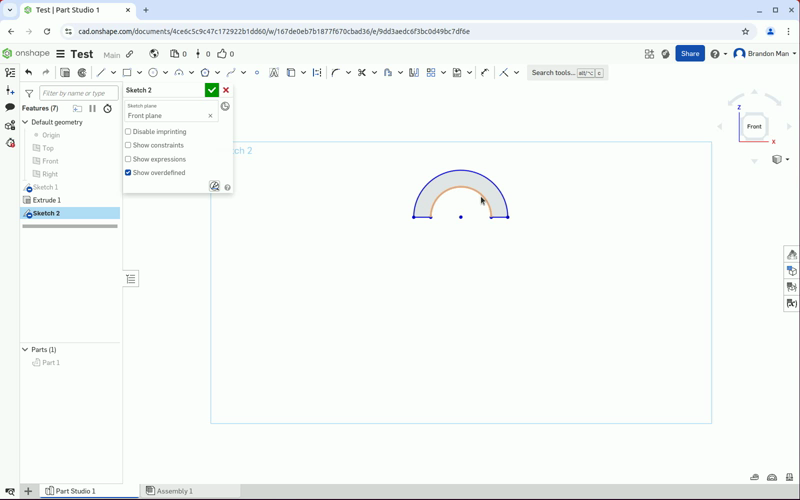
scroll(6)
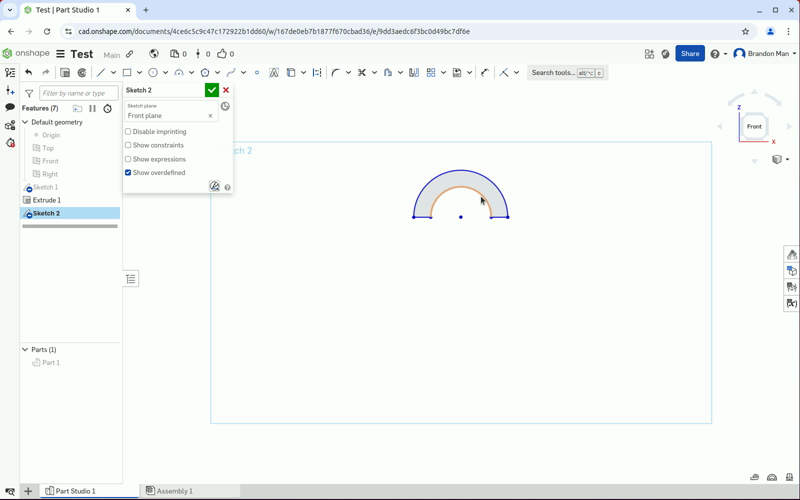
scroll(6)
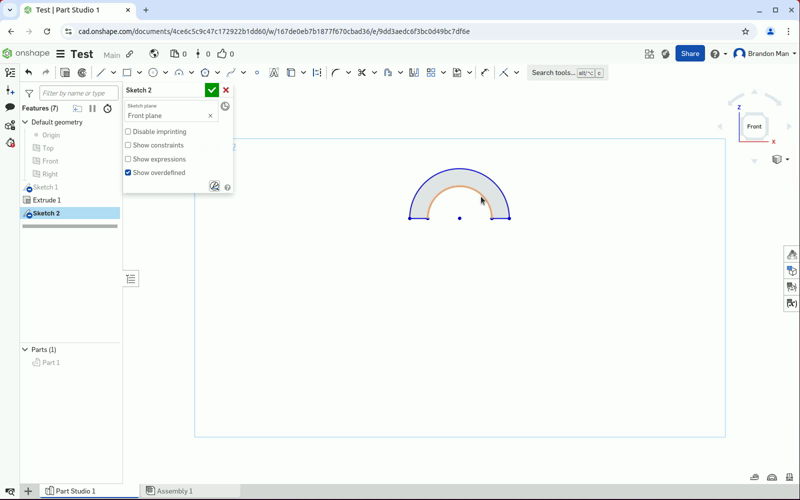
scroll(6)
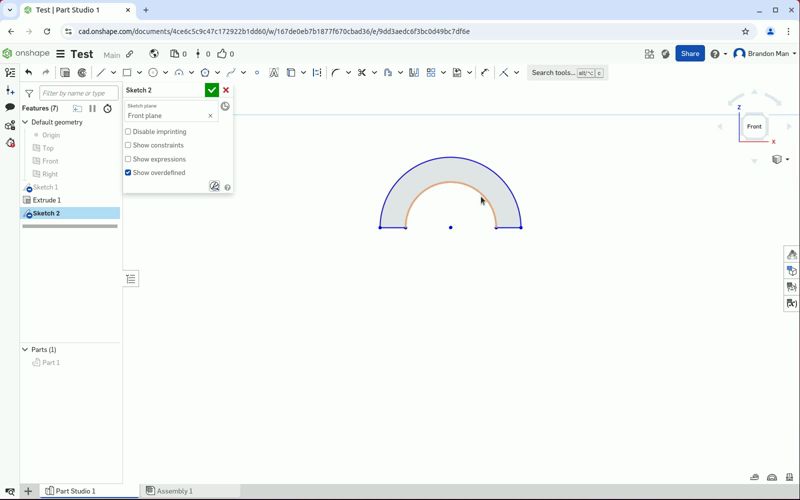
scroll(6)
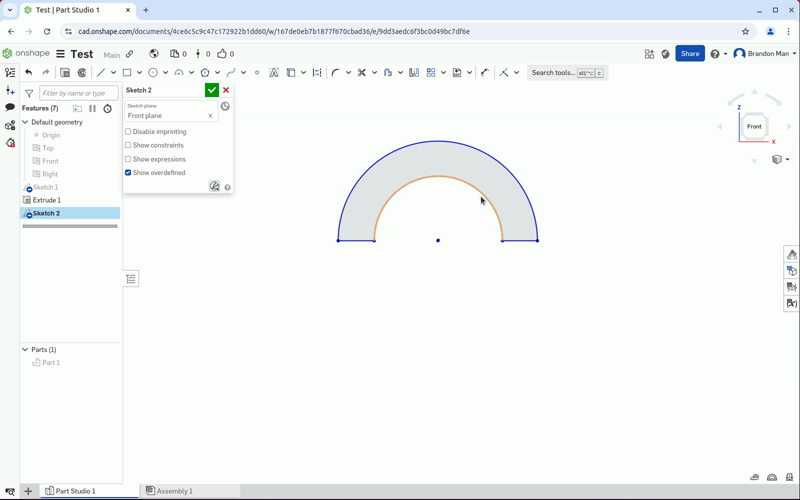
scroll(6)
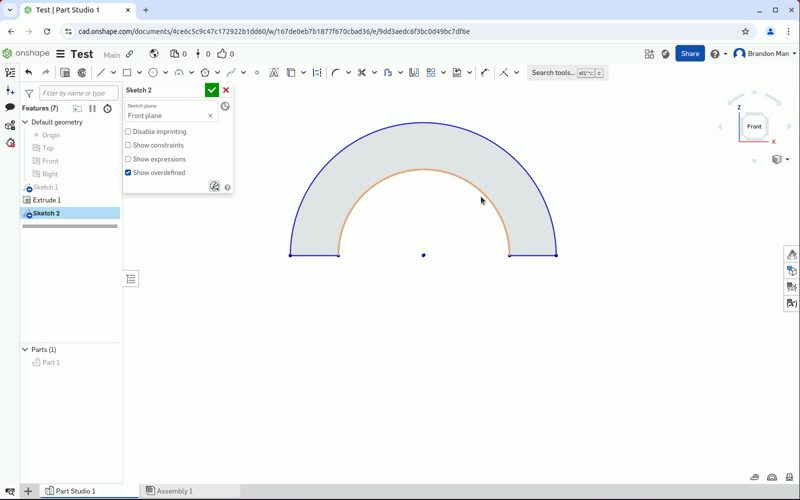
scroll(6)
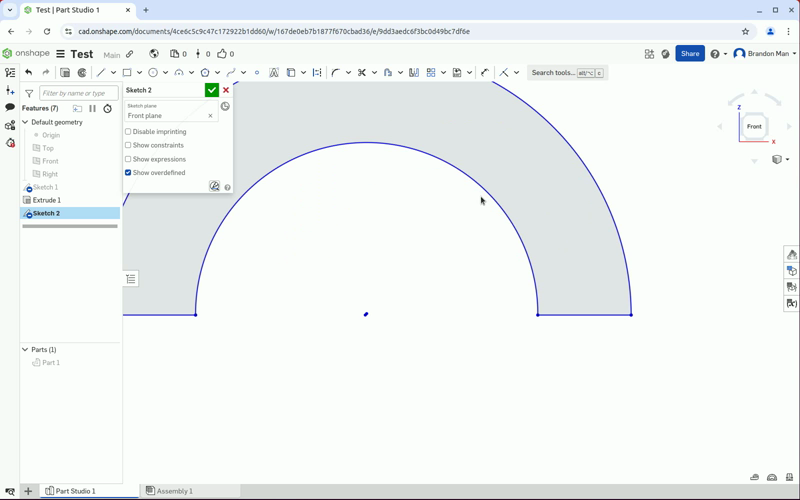
scroll(6)
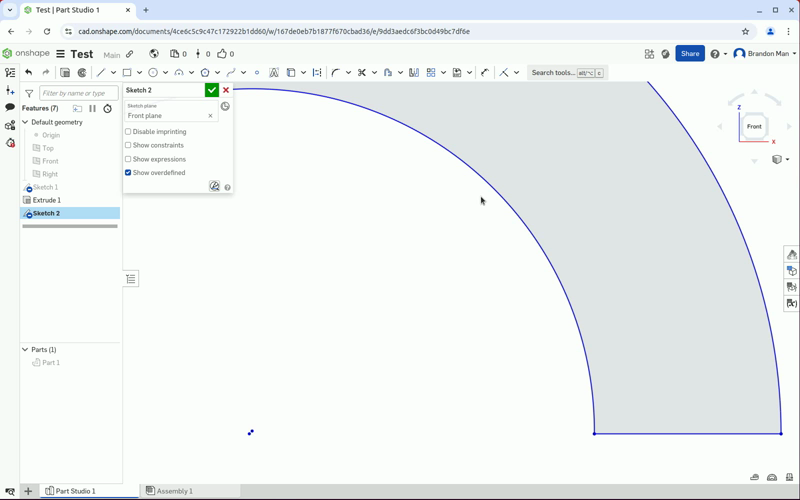
click(481, 196)
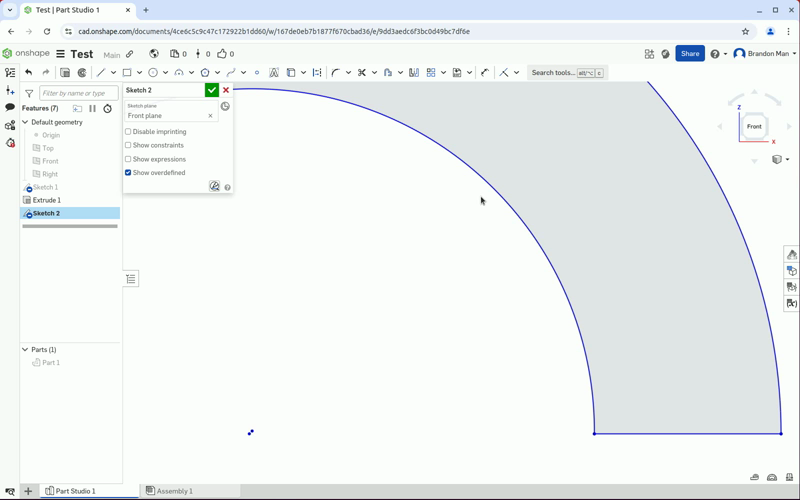
scroll(-6)
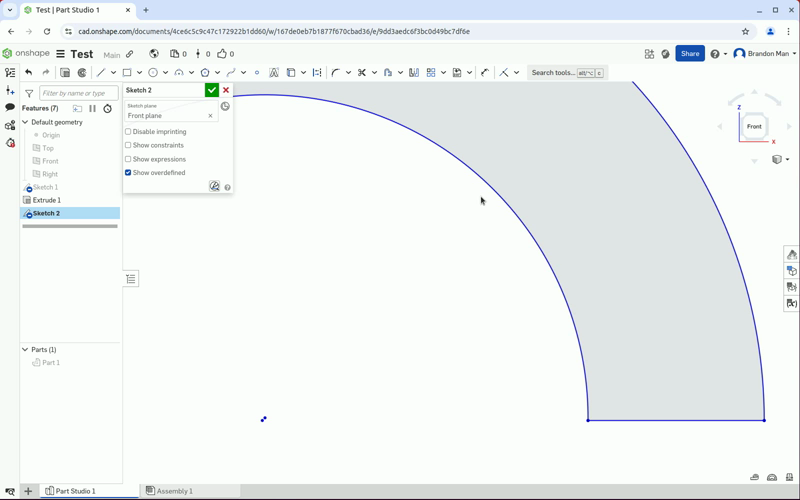
scroll(-6)
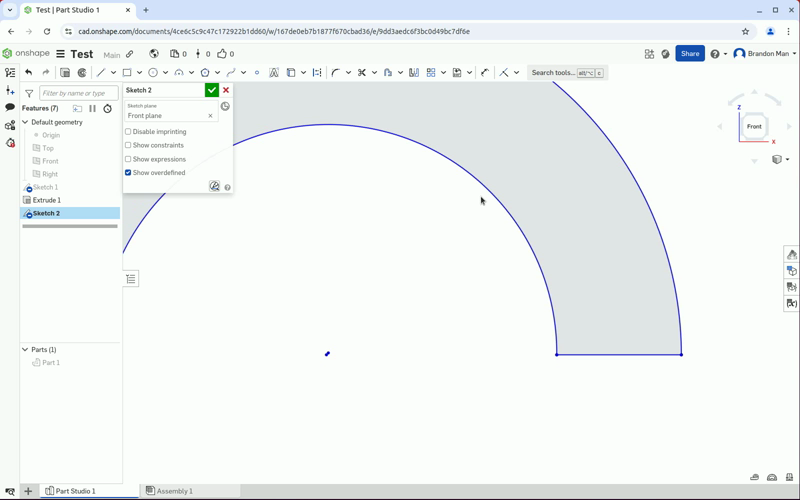
scroll(-6)
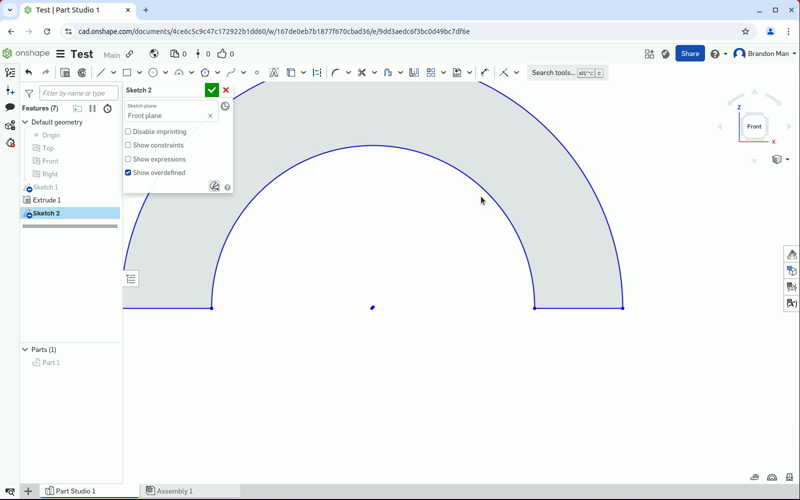
scroll(-6)
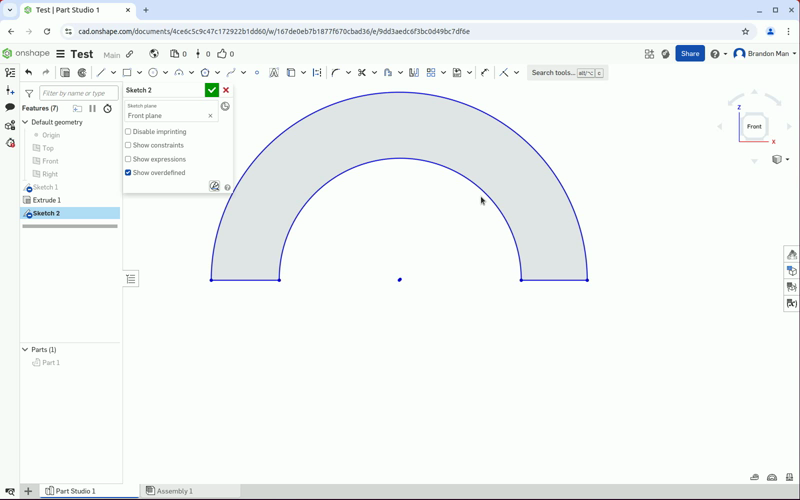
scroll(-6)
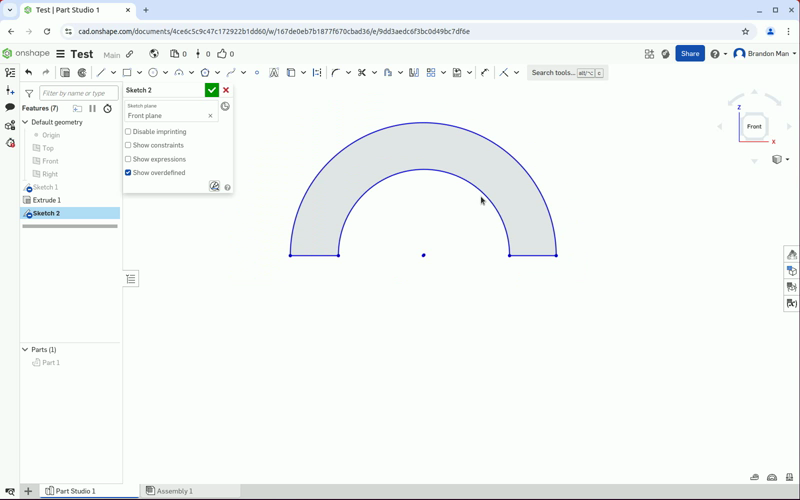
scroll(-6)
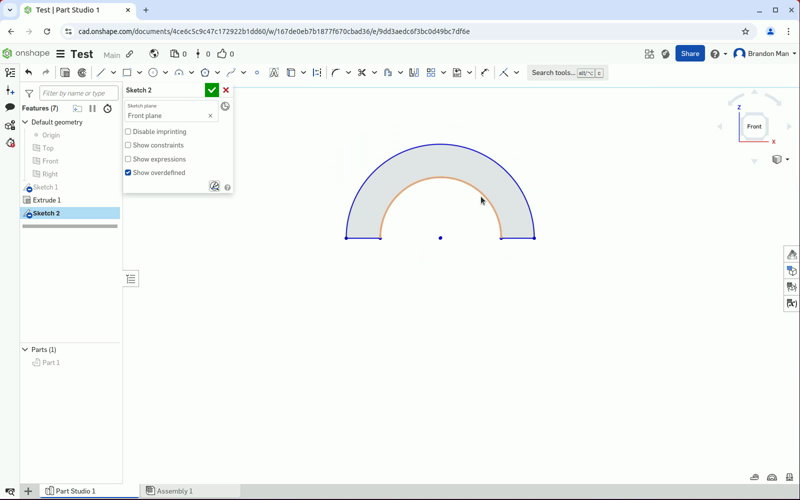
scroll(-6)
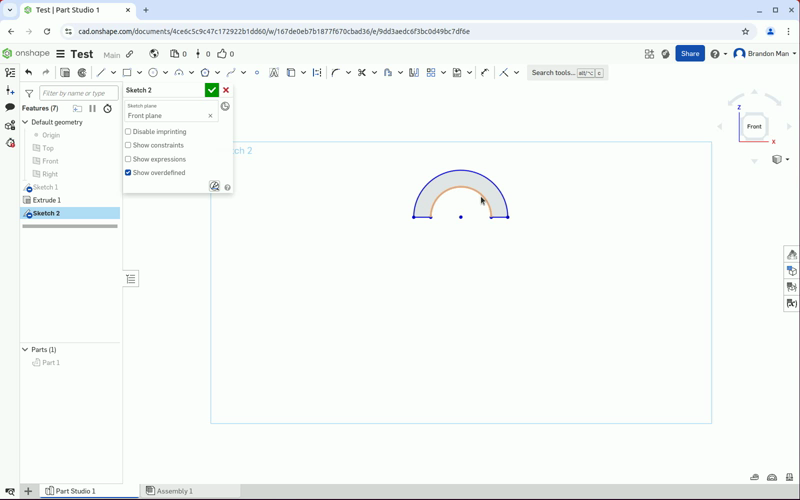
mouse_move(73, 352)
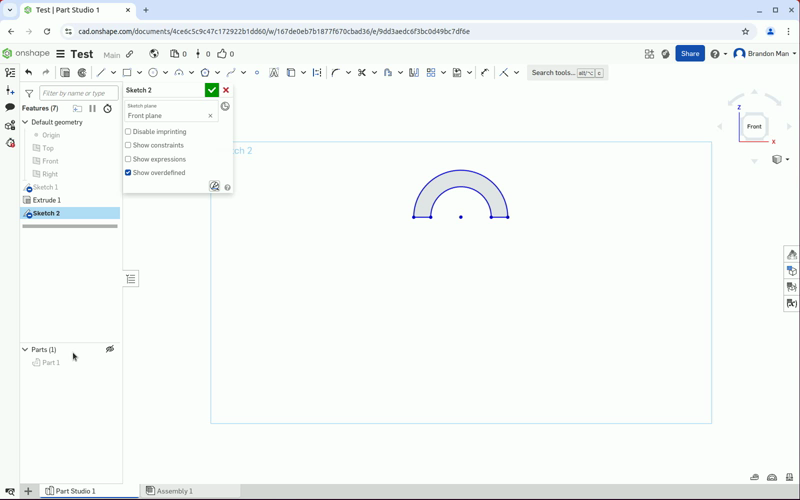
key(shift+y)
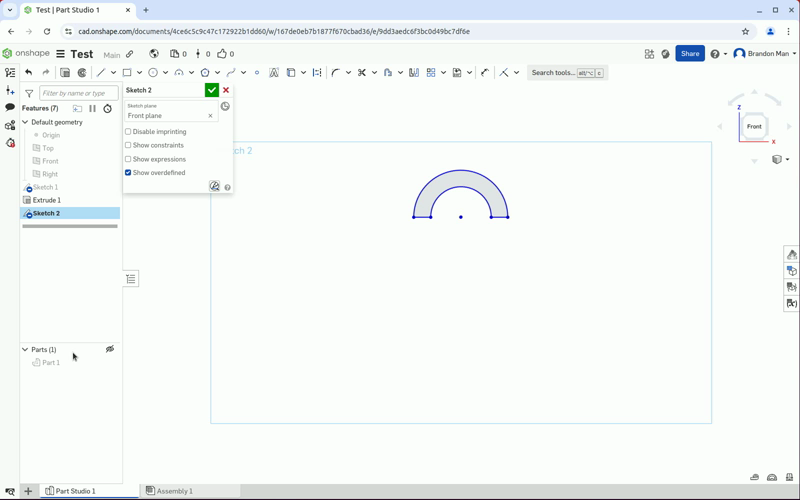
key(shift+e)
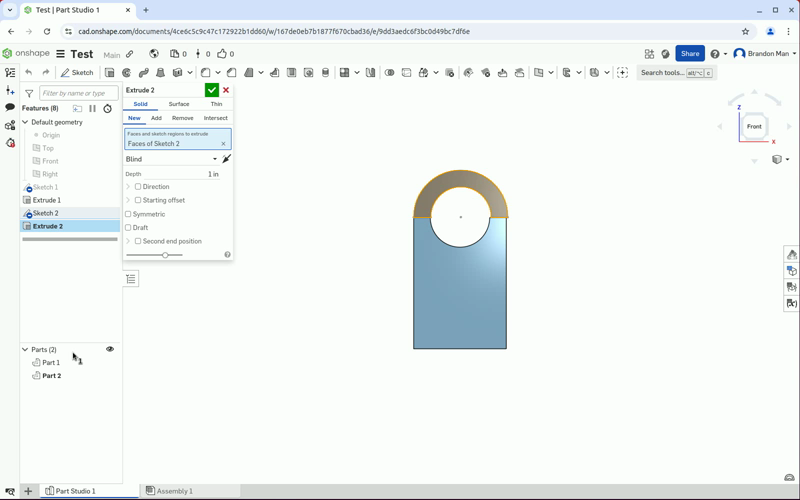
mouse_move(143, 106)
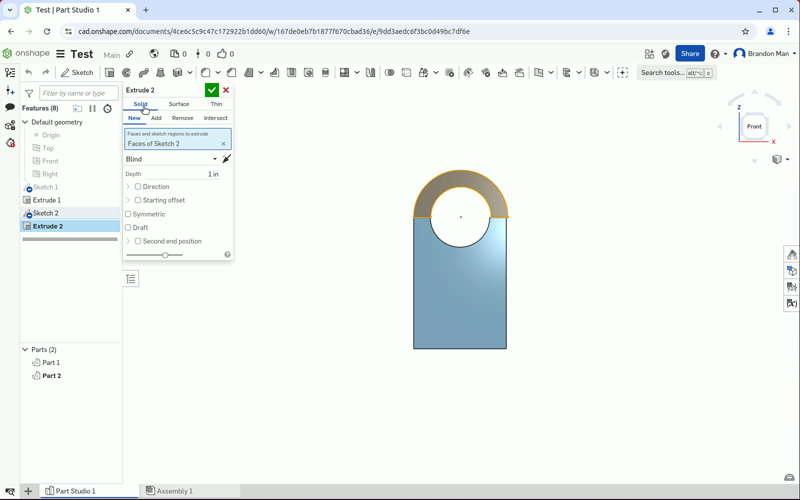
click(143, 106)
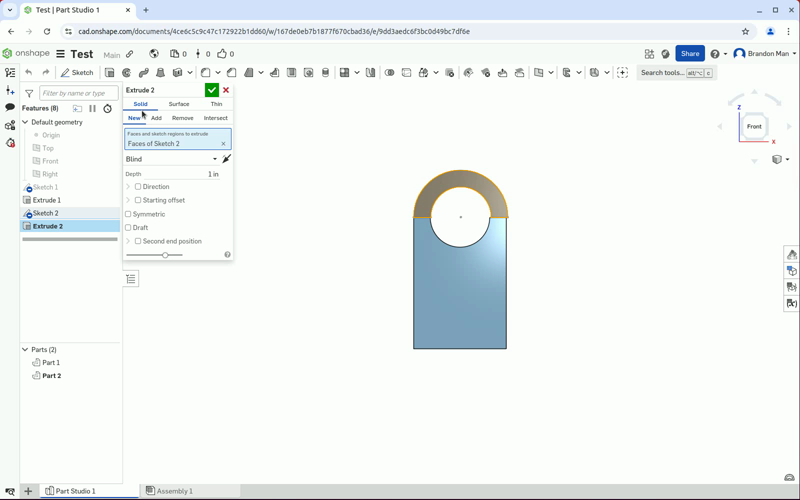
mouse_move(137, 120)
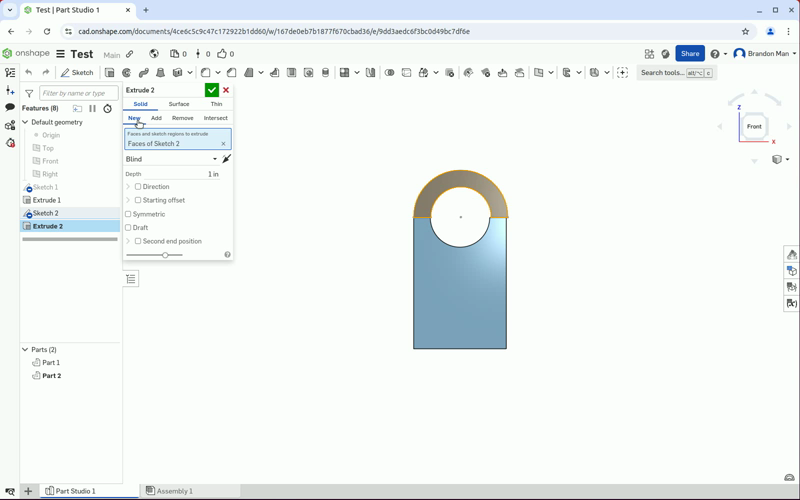
click(137, 120)
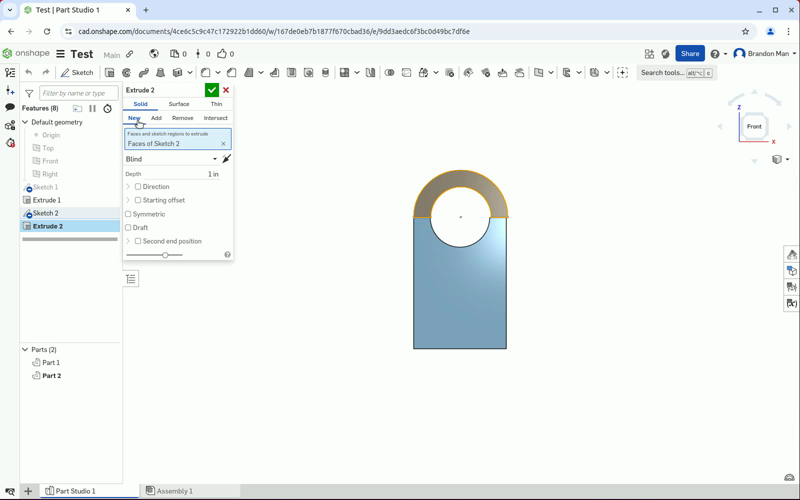
key(tab, 4)
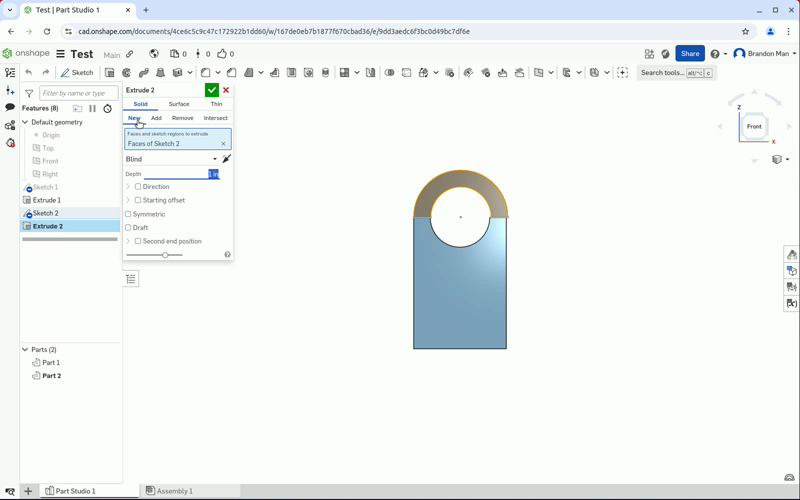
text(12.036)
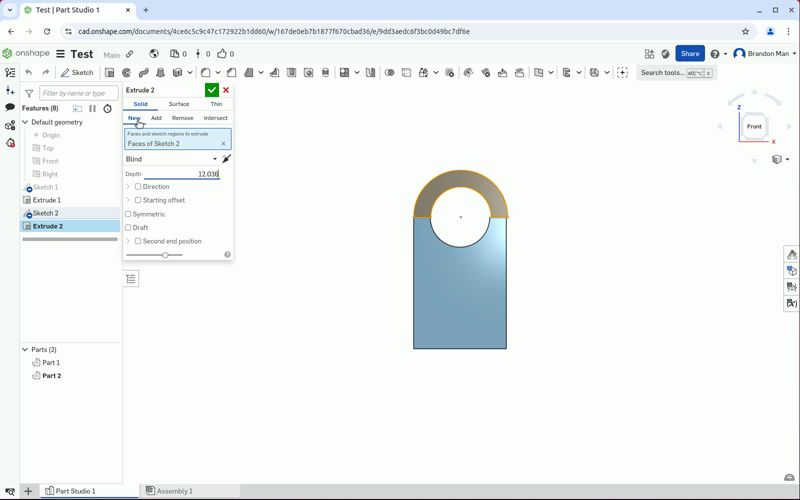
key(enter)
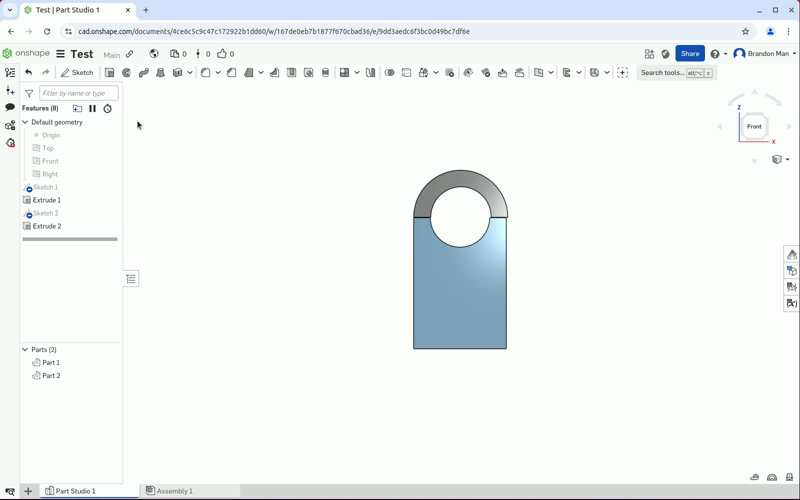
key(shift+h)
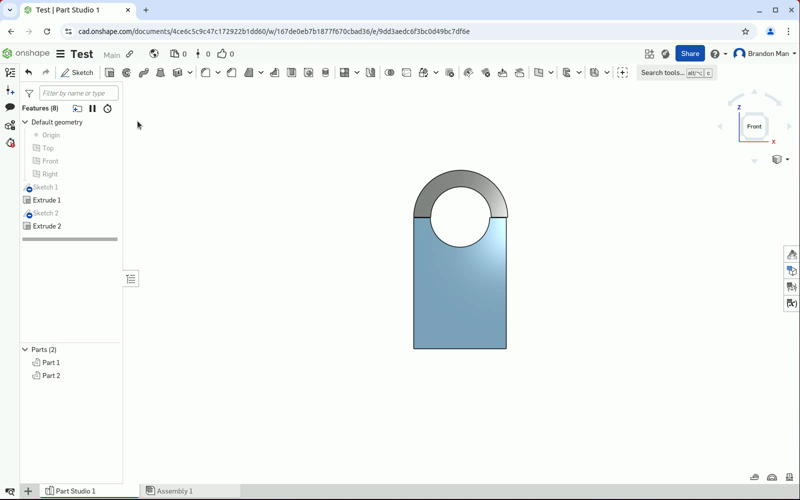
key(shift+h)
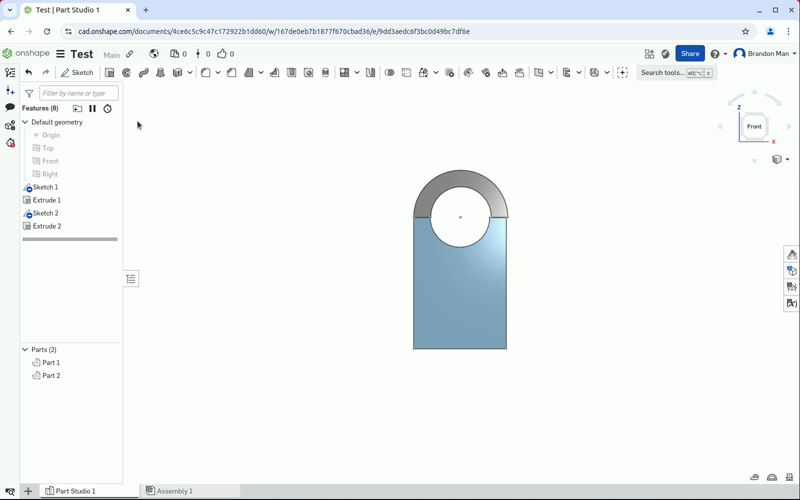
key(shift+7)
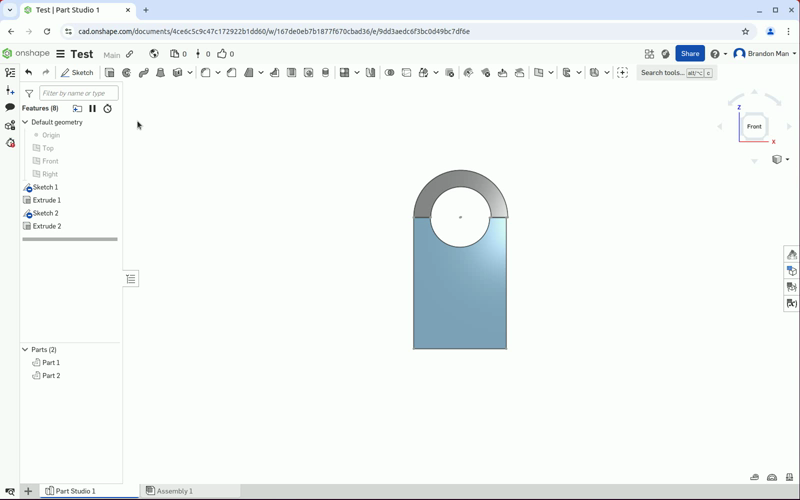
key(left, 2)
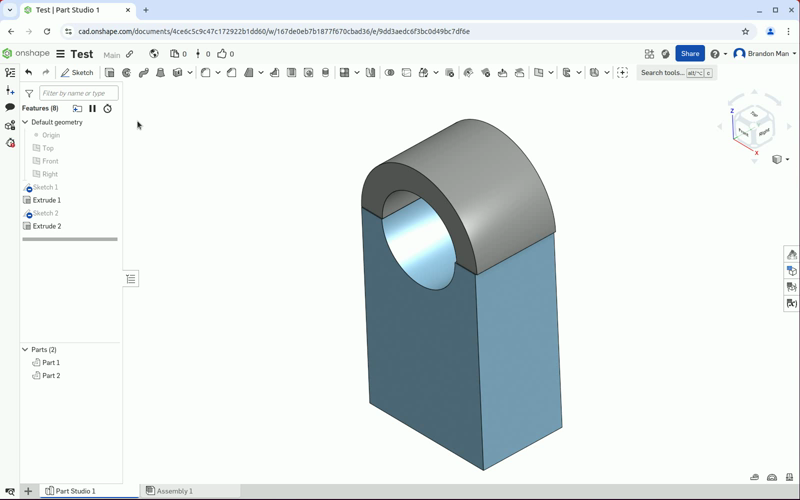
key(down, 2)
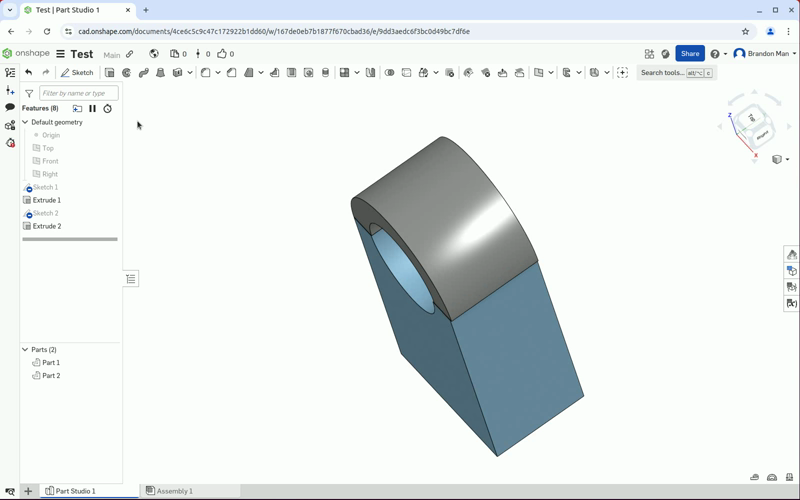
key(up, 2)
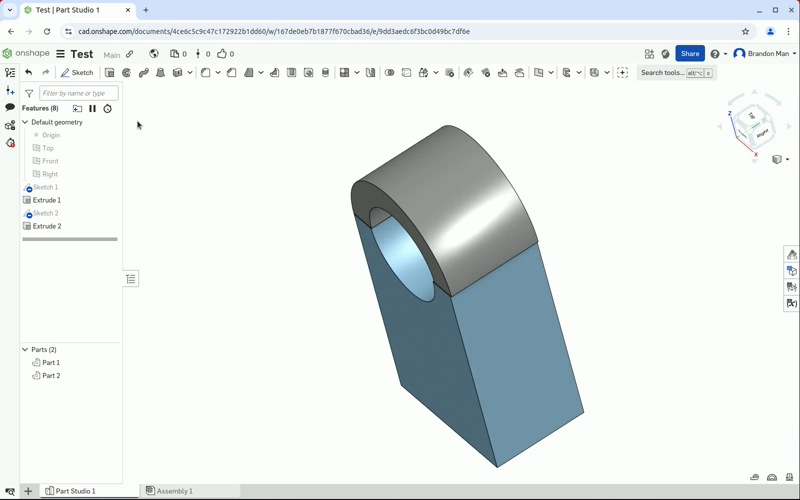
key(right, 2)
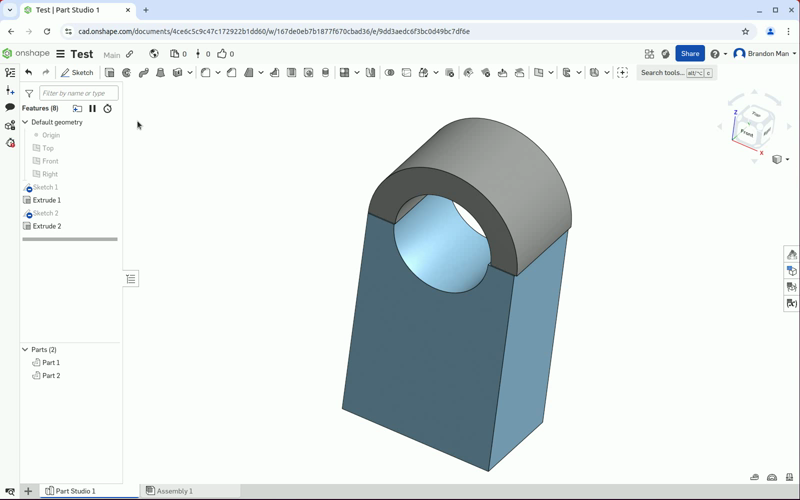
mouse_move(73, 189)
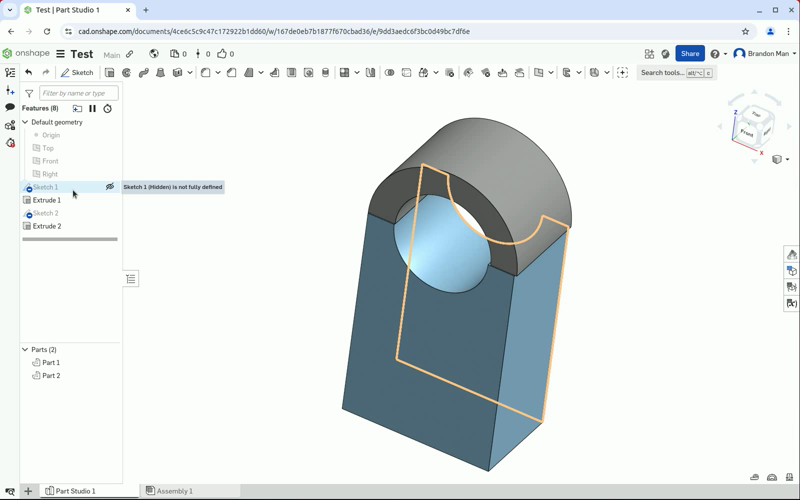
click(73, 189)